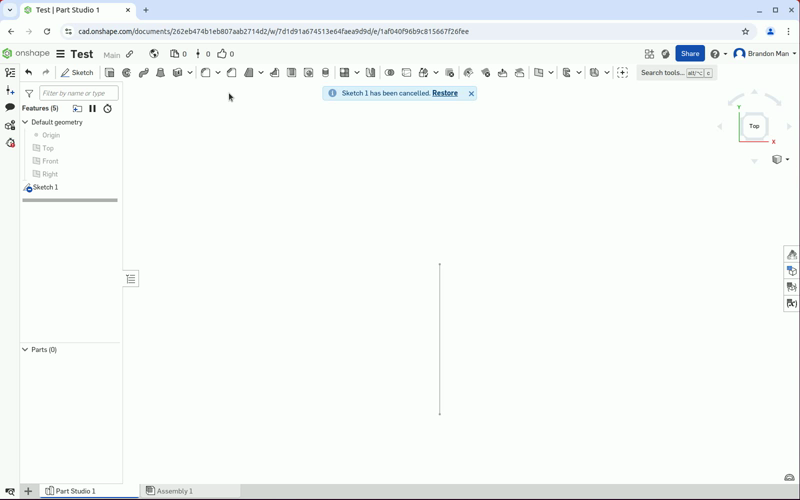
key(shift+h)
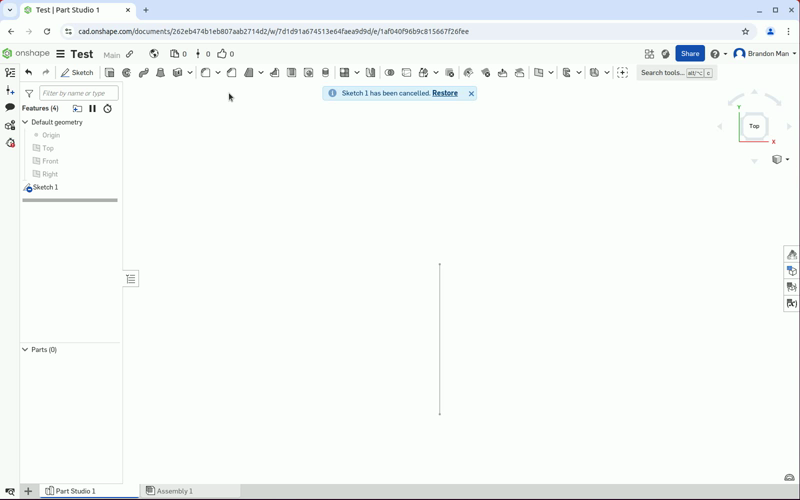
key(shift+s)
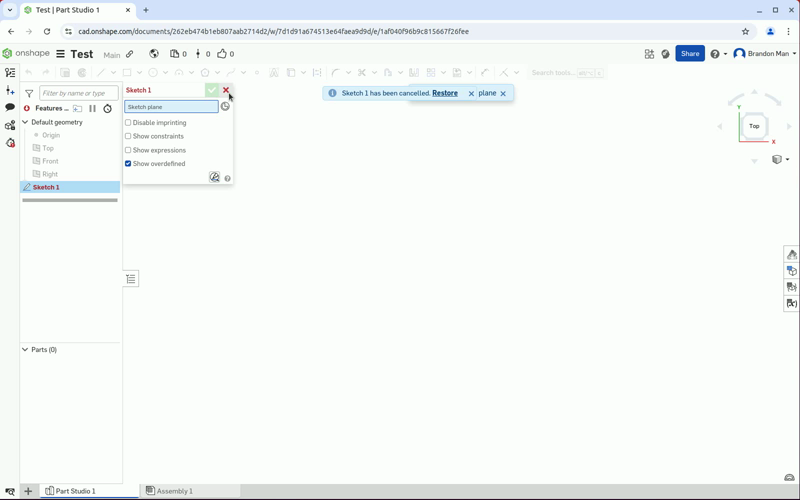
mouse_move(73, 150)
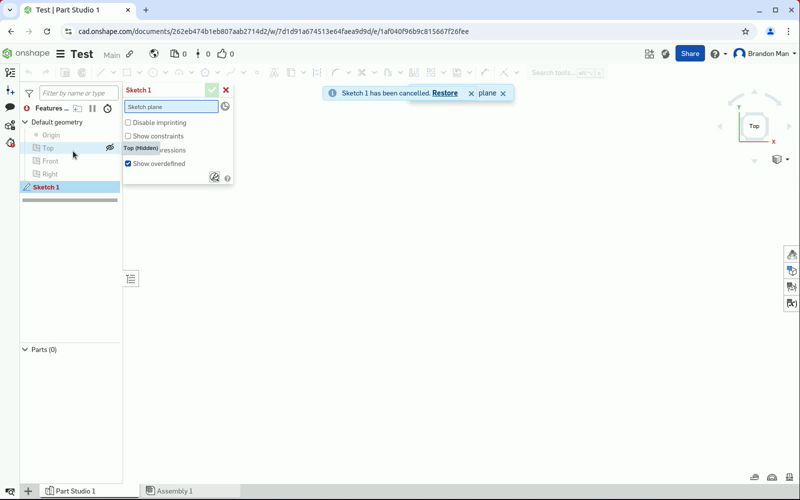
click(73, 150)
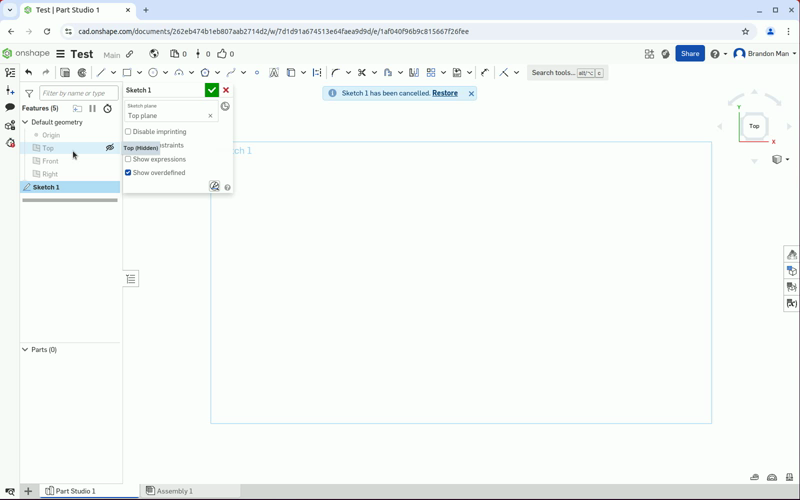
mouse_move(73, 352)
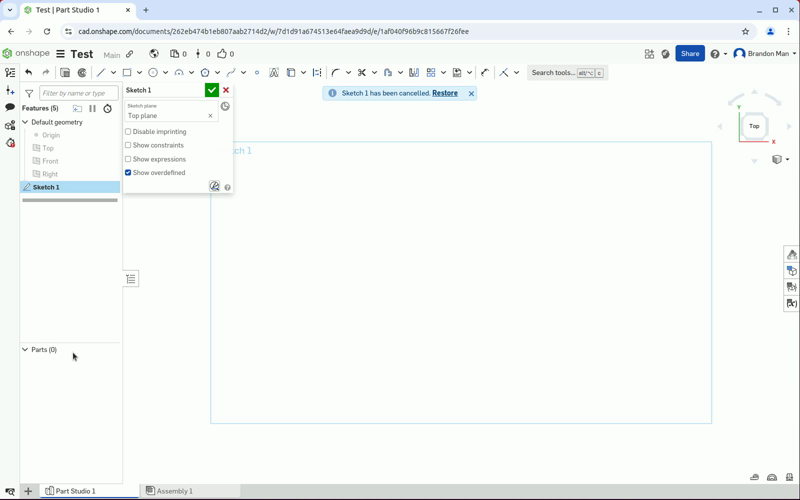
key(y)
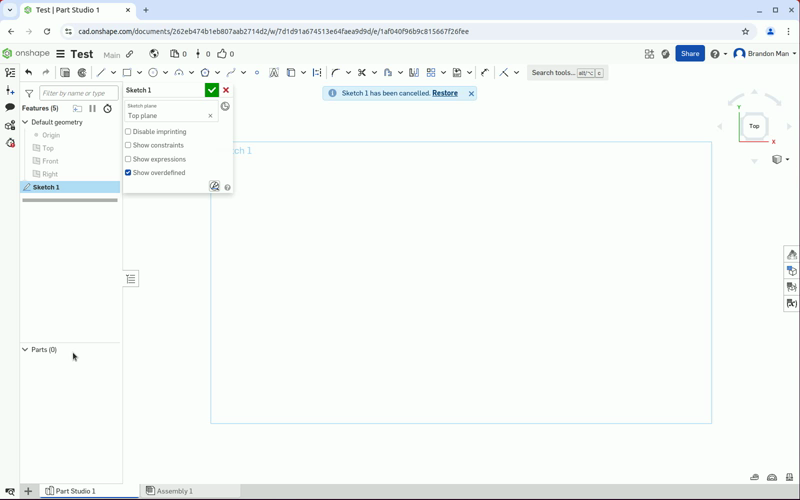
key(c)
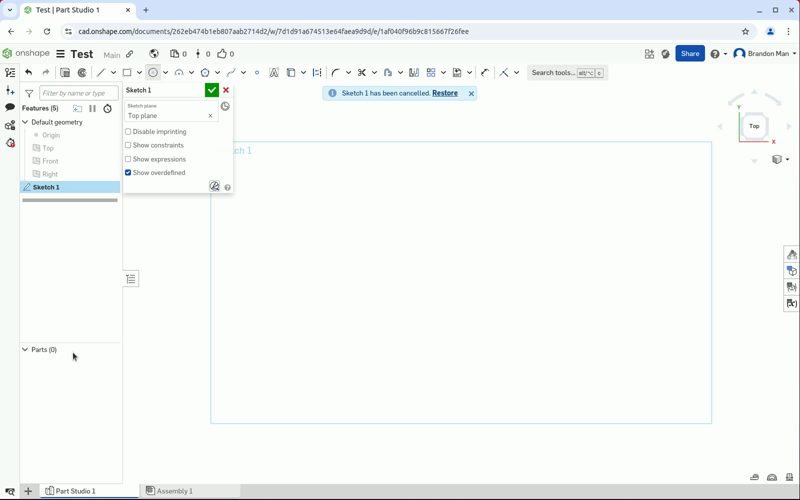
key_down(shift)
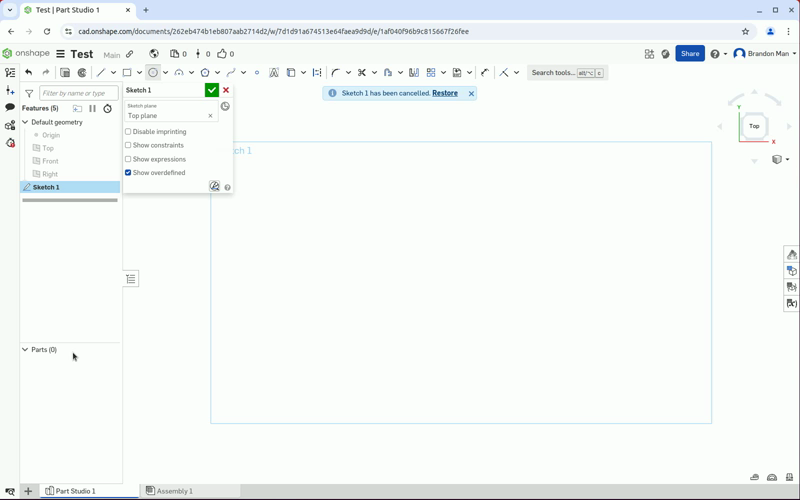
mouse_move(461, 282)
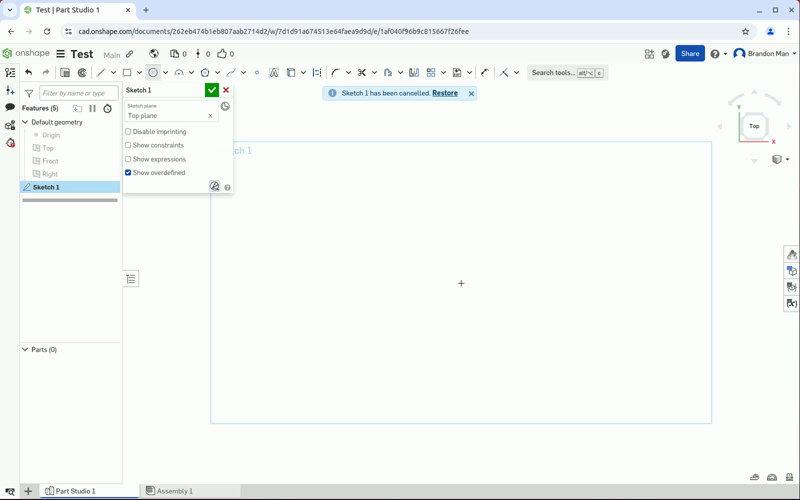
click(461, 282)
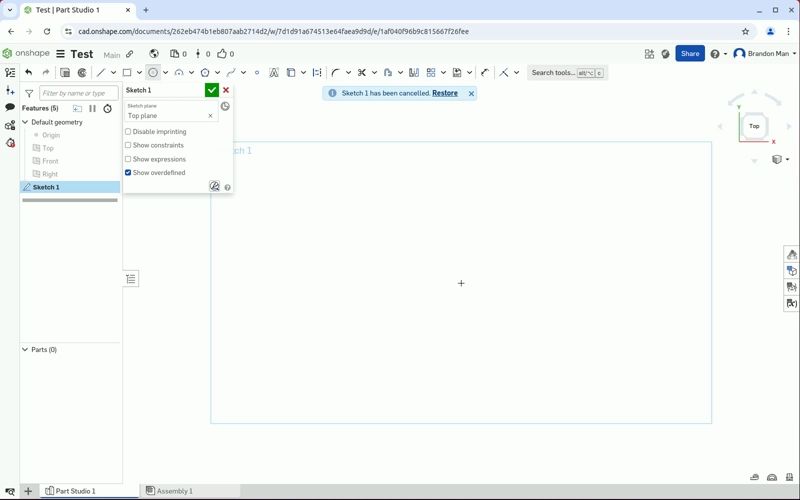
key_up(shift)
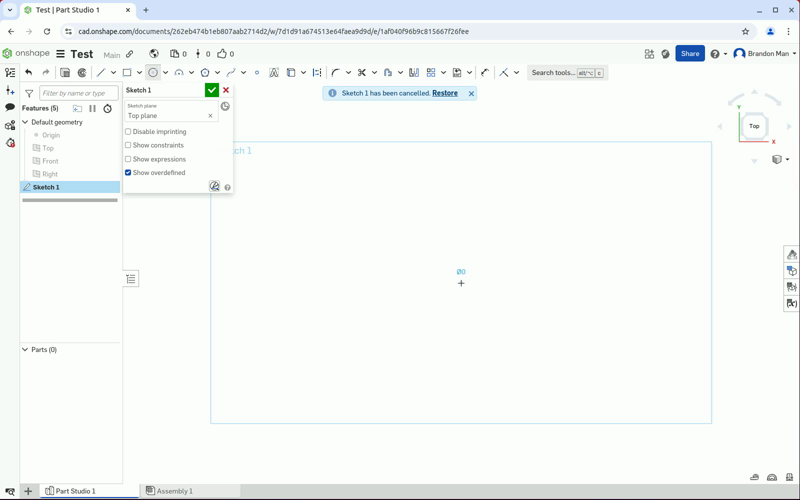
mouse_move(468, 282)
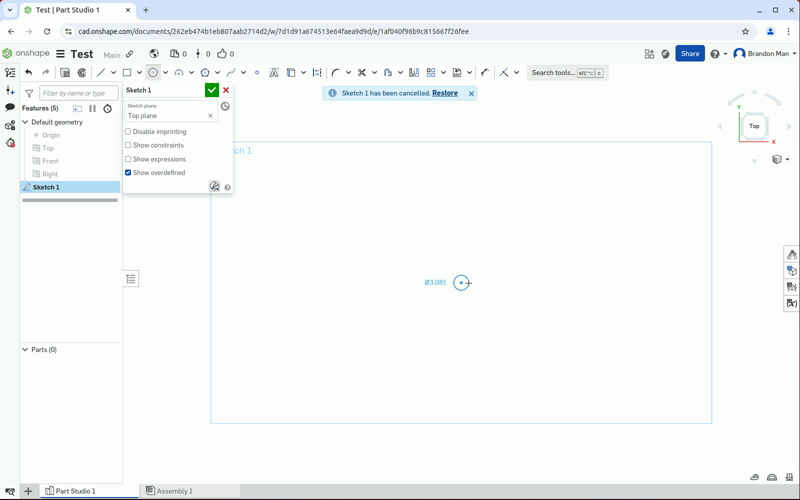
click(468, 282)
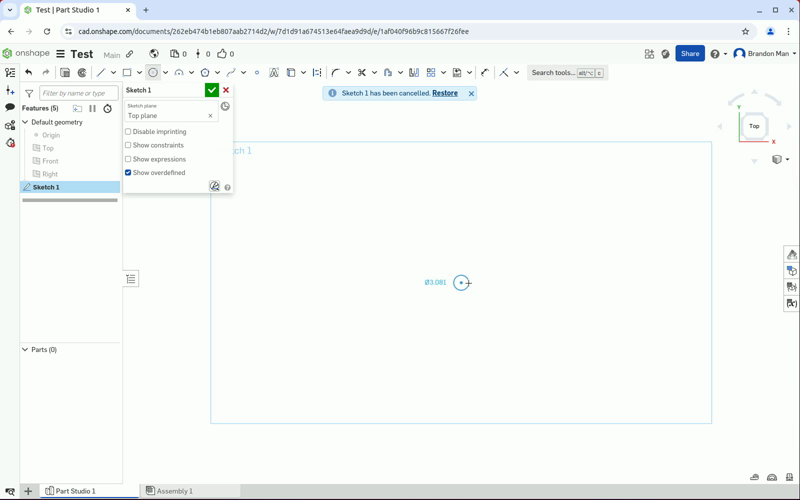
key(esc)
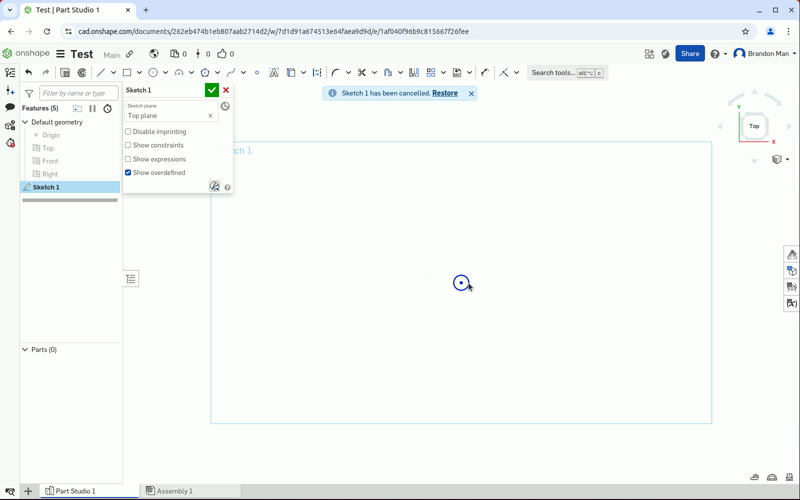
mouse_move(456, 283)
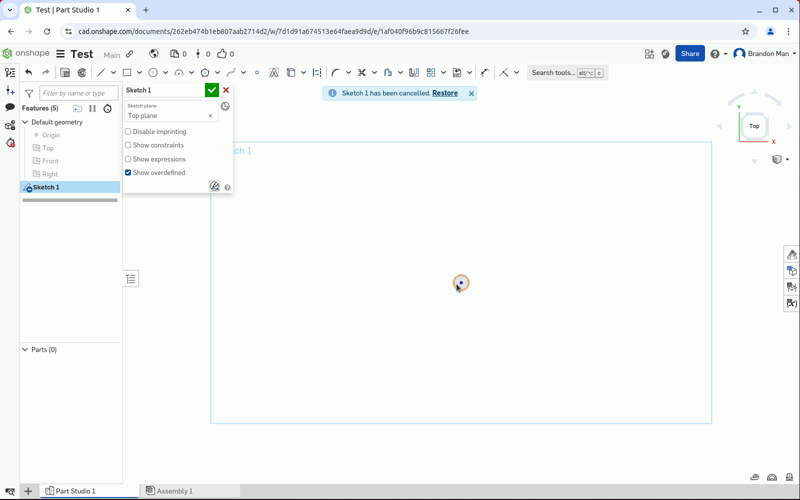
scroll(6)
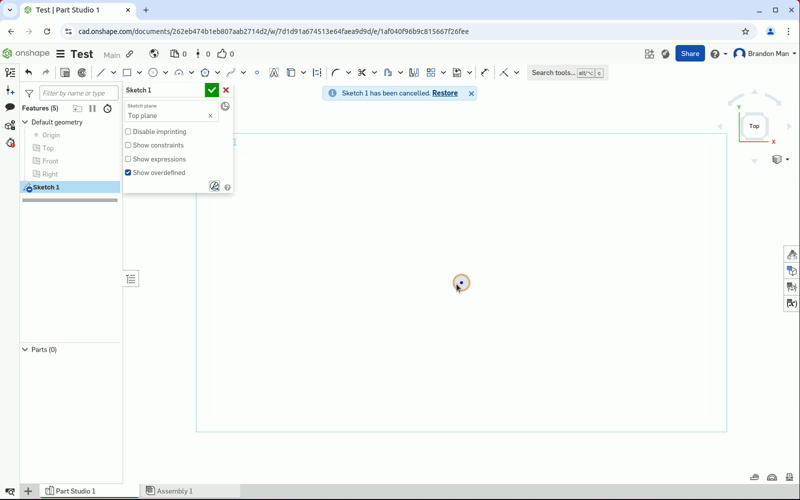
scroll(6)
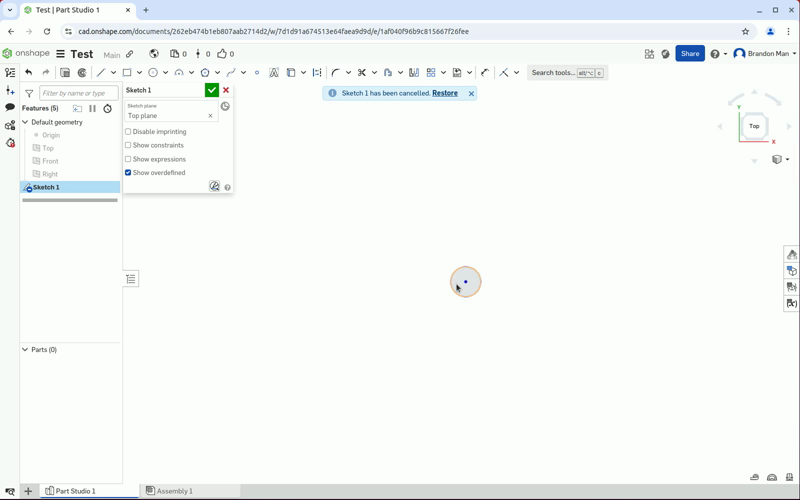
scroll(6)
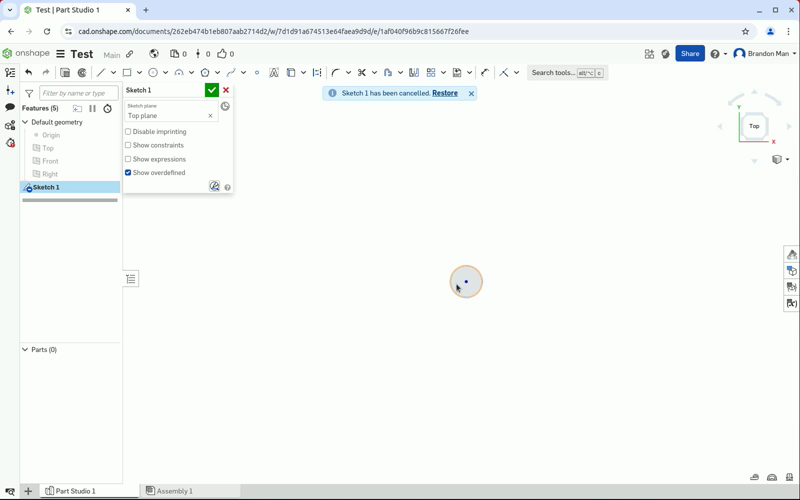
scroll(6)
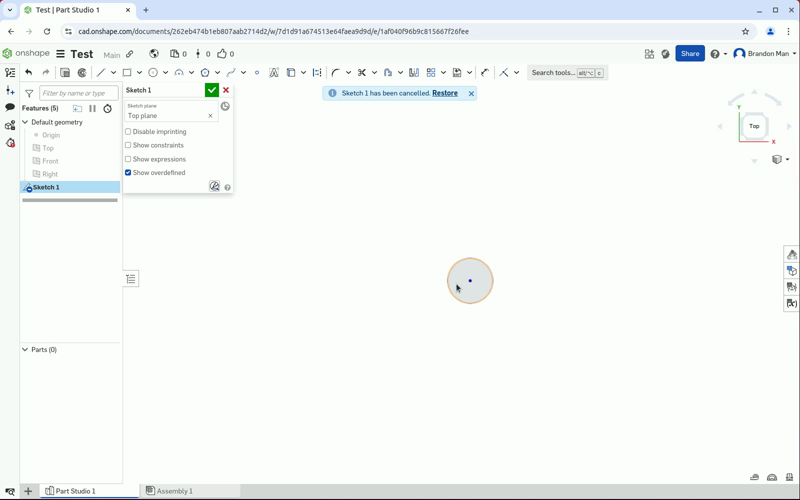
scroll(6)
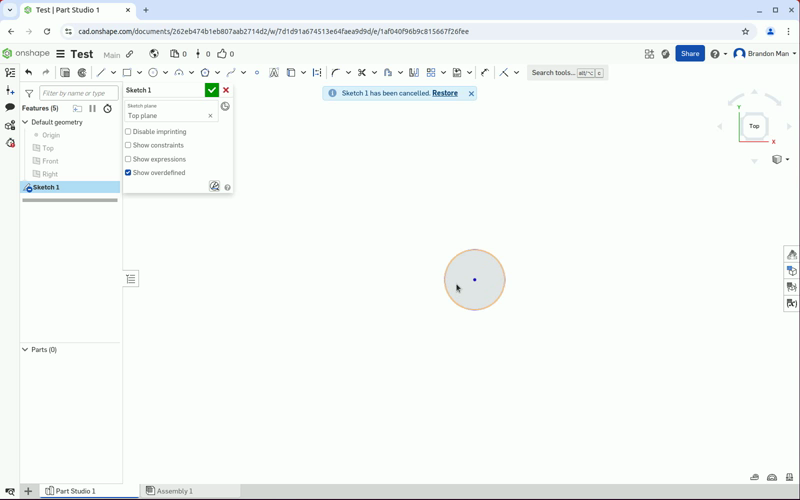
scroll(6)
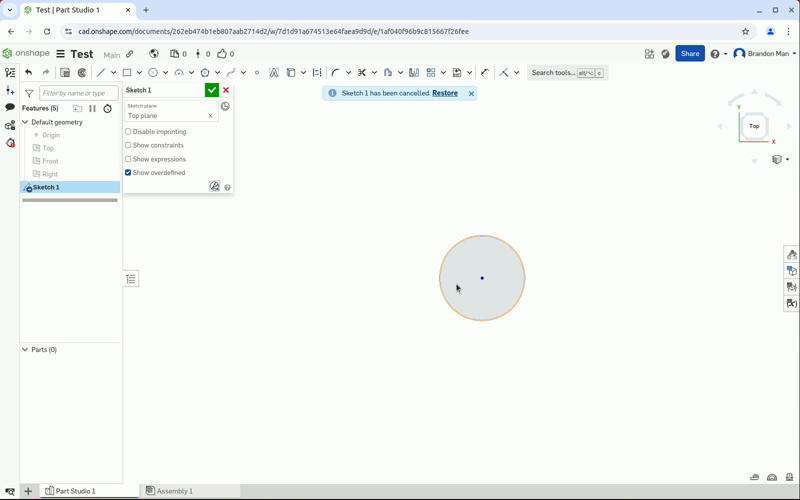
scroll(6)
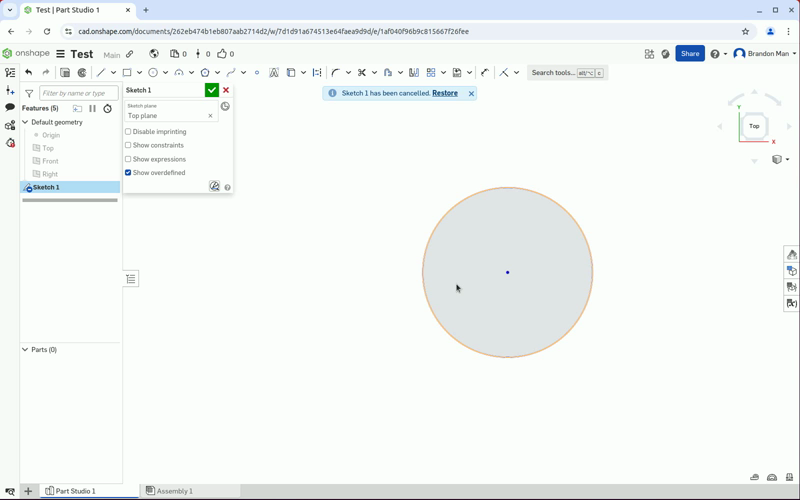
click(456, 283)
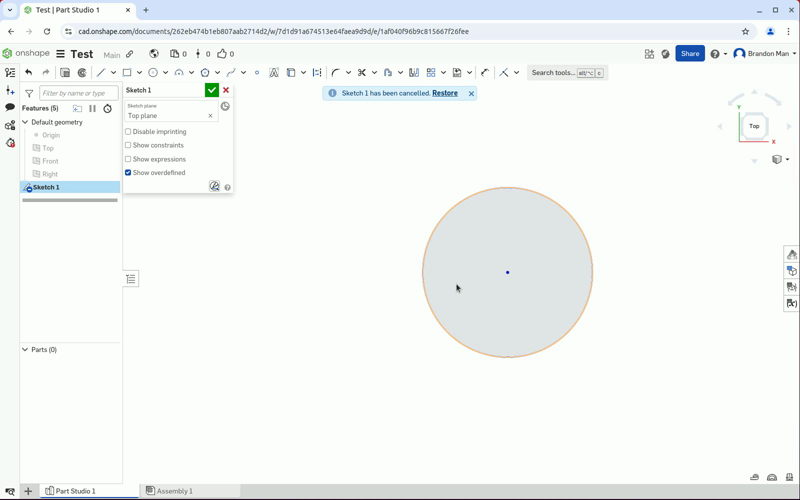
scroll(-6)
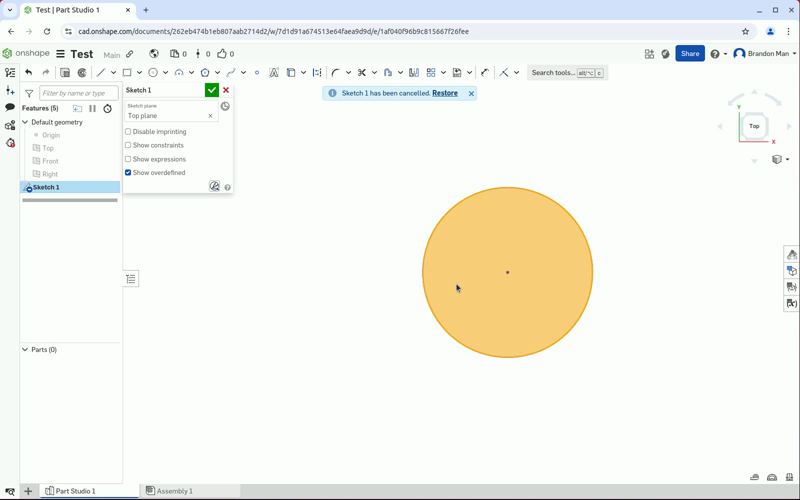
scroll(-6)
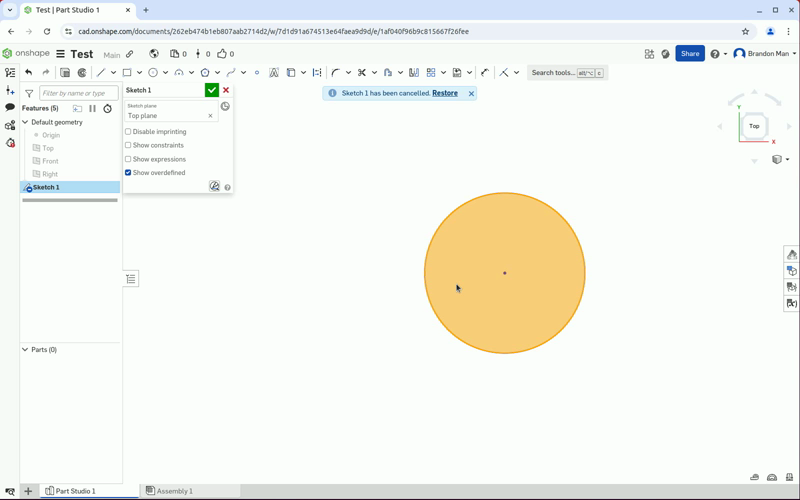
scroll(-6)
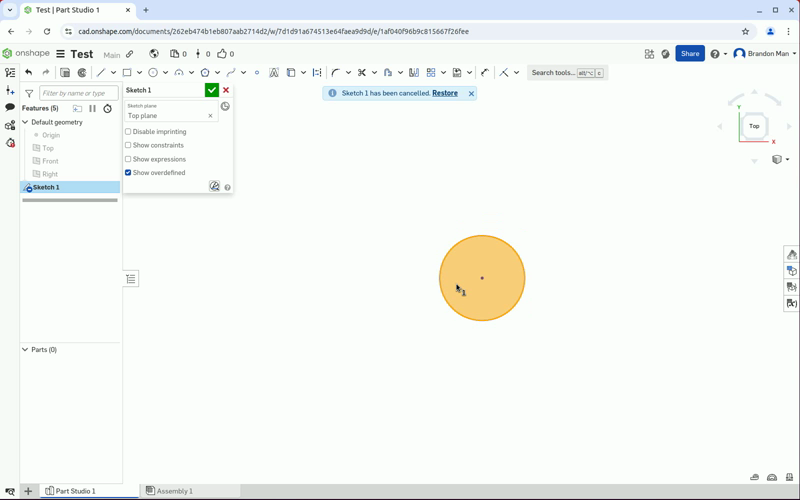
scroll(-6)
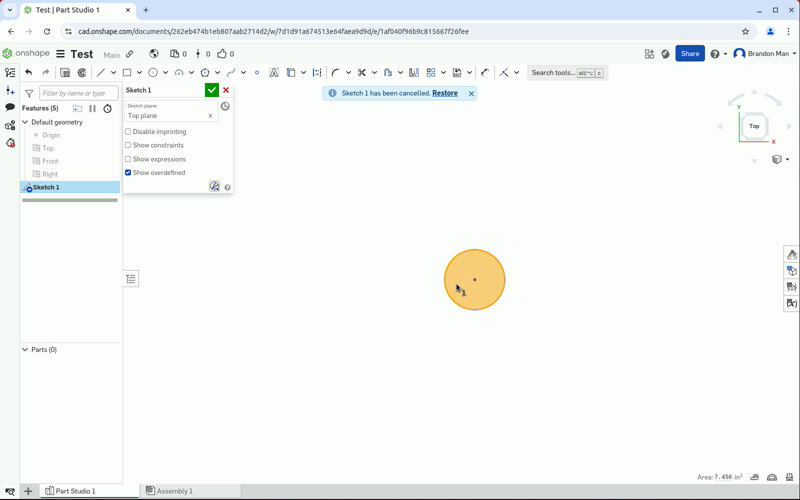
scroll(-6)
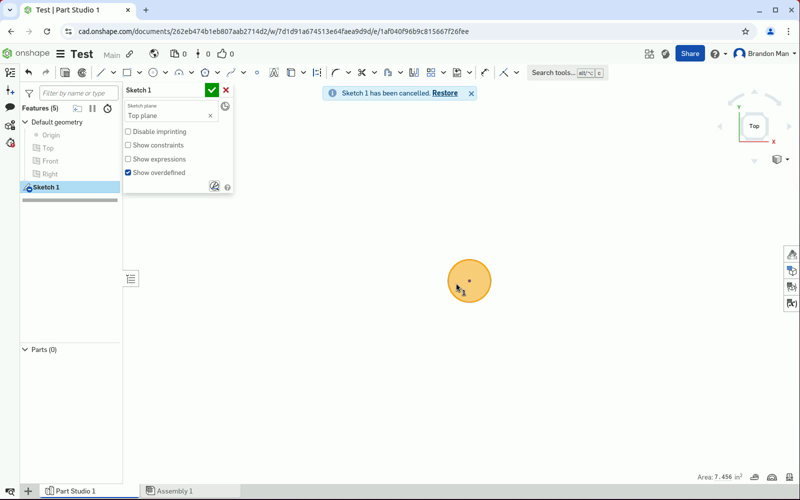
scroll(-6)
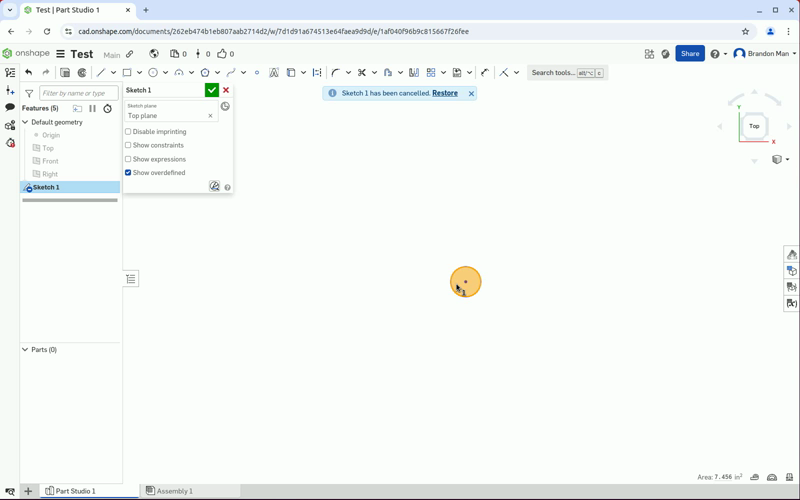
scroll(-6)
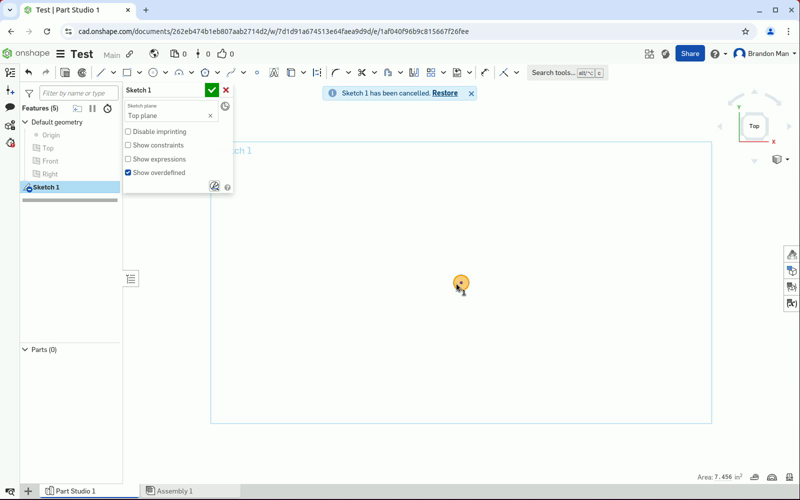
mouse_move(73, 352)
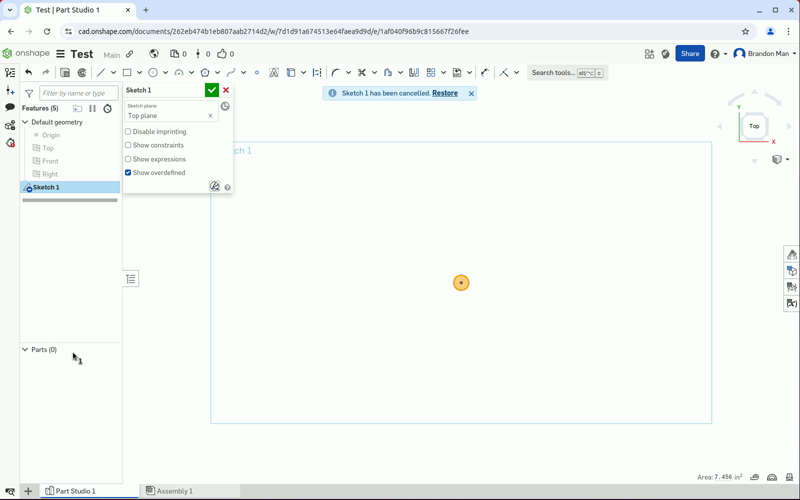
key(shift+y)
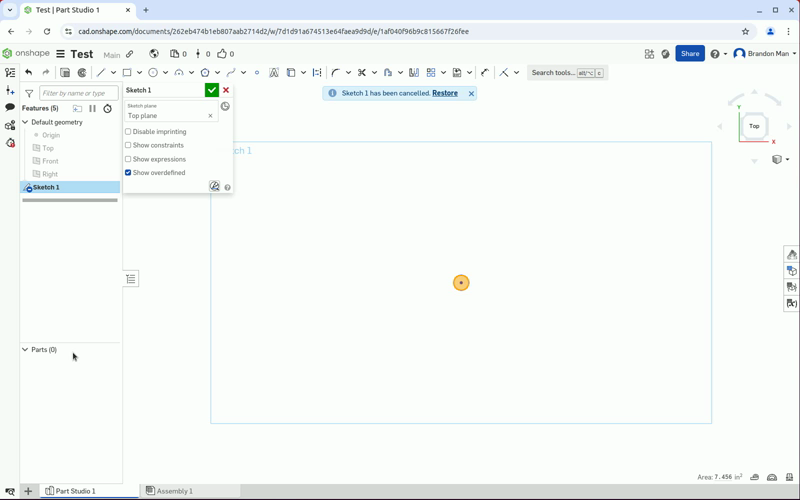
key(shift+e)
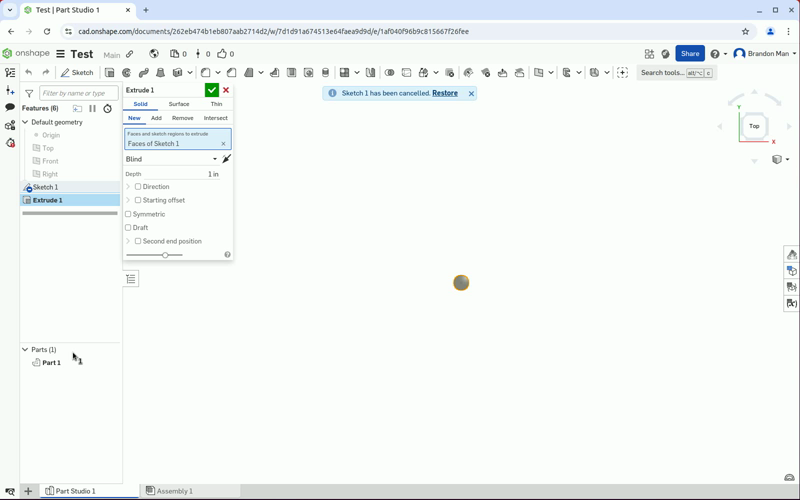
mouse_move(143, 106)
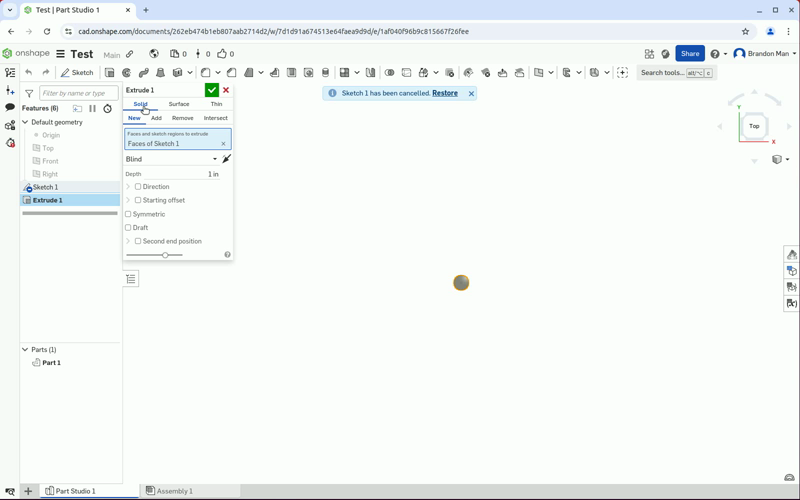
click(143, 106)
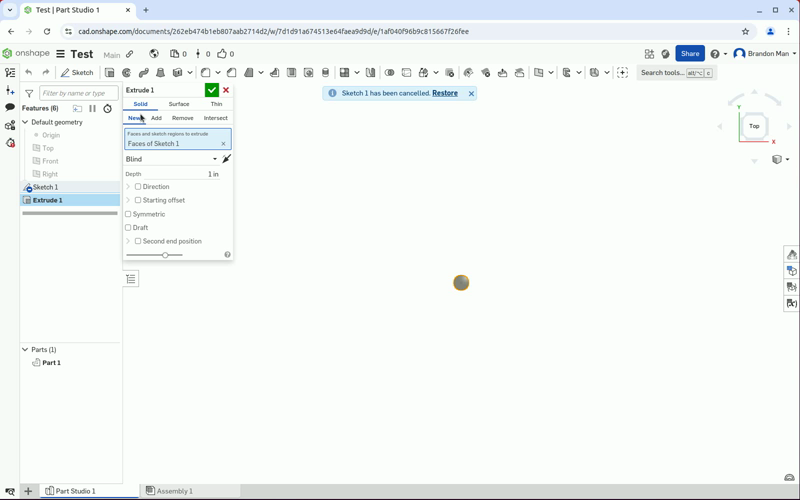
mouse_move(137, 120)
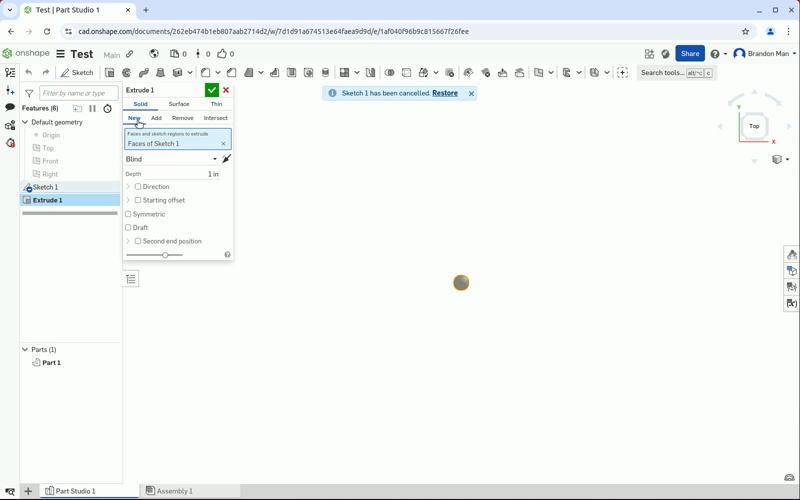
click(137, 120)
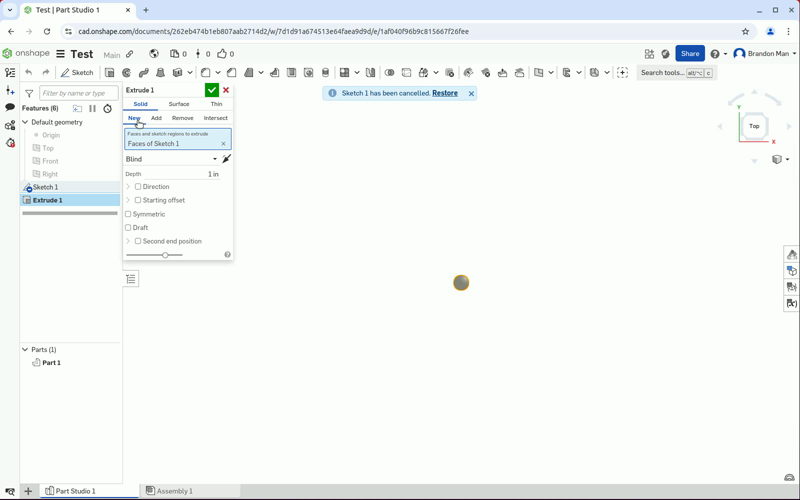
key(tab, 4)
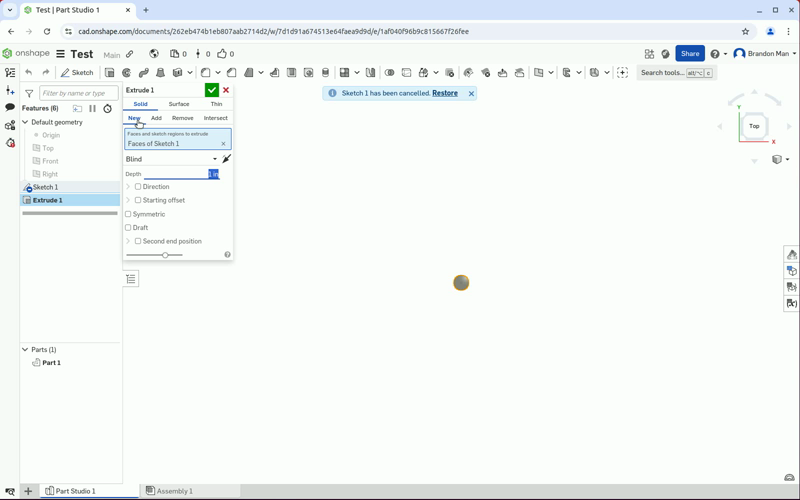
text(23.108)
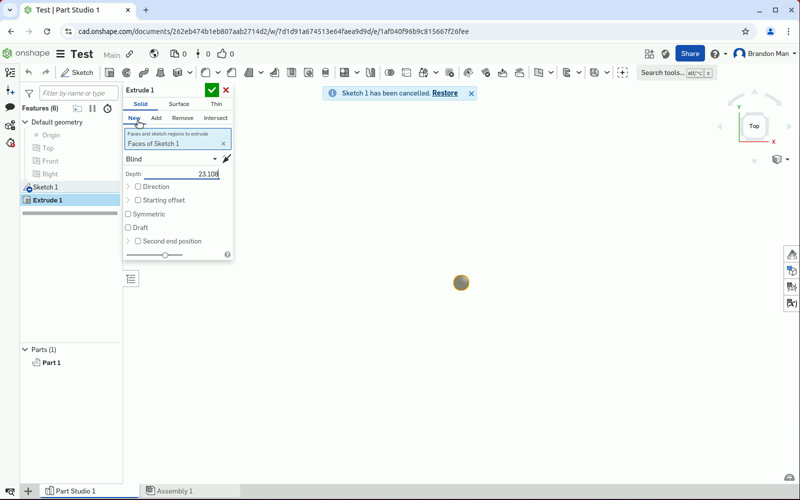
key(enter)
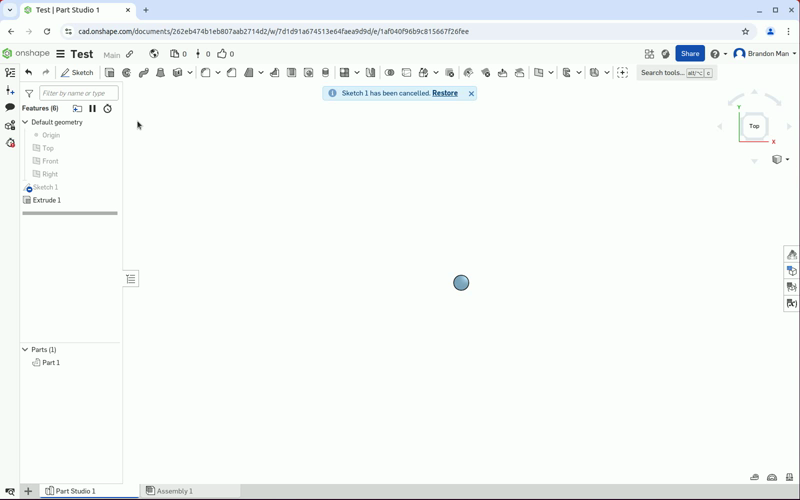
key(shift+h)
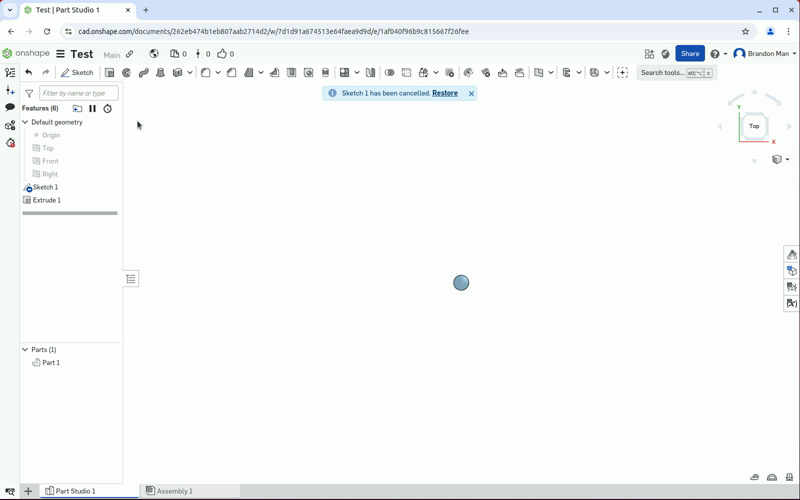
key(shift+h)
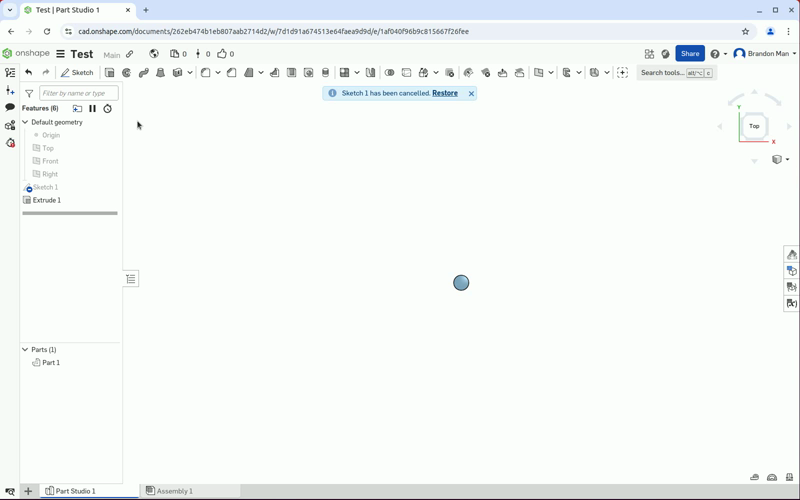
mouse_move(73, 189)
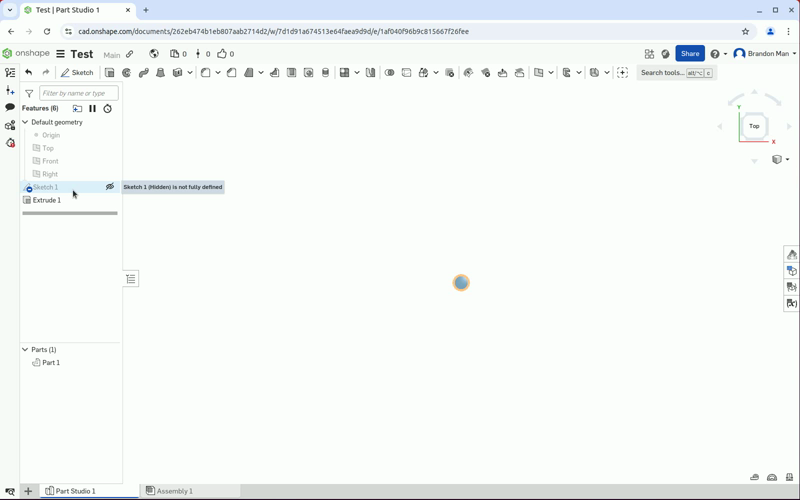
click(73, 189)
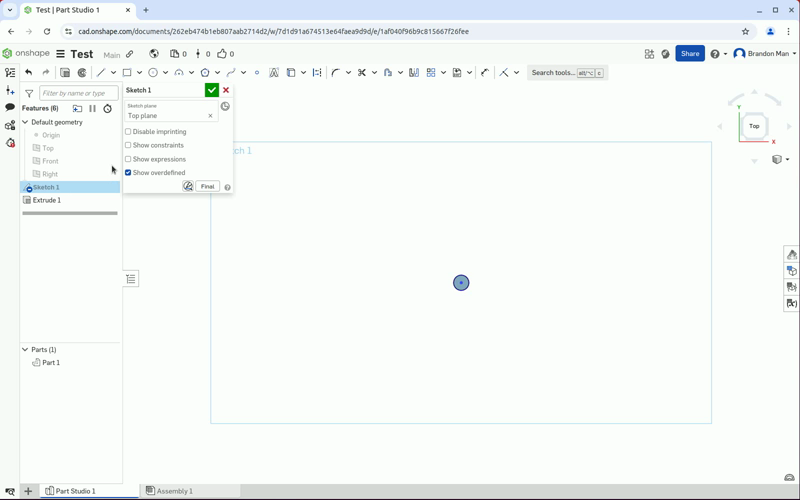
mouse_move(229, 92)
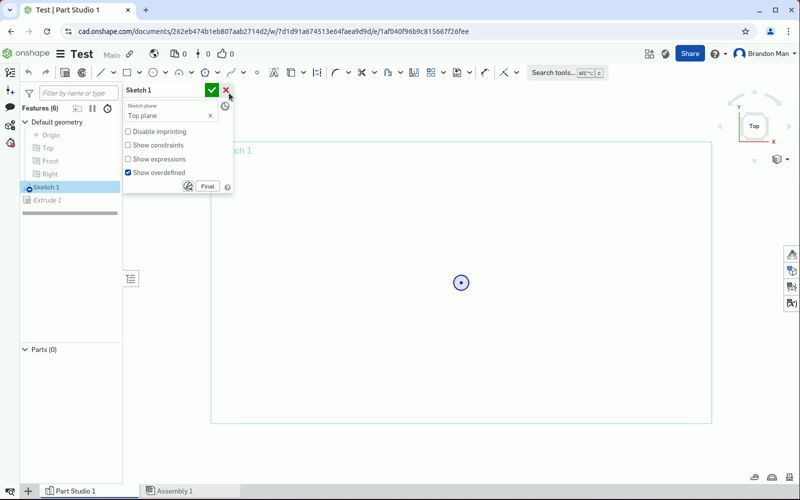
click(229, 92)
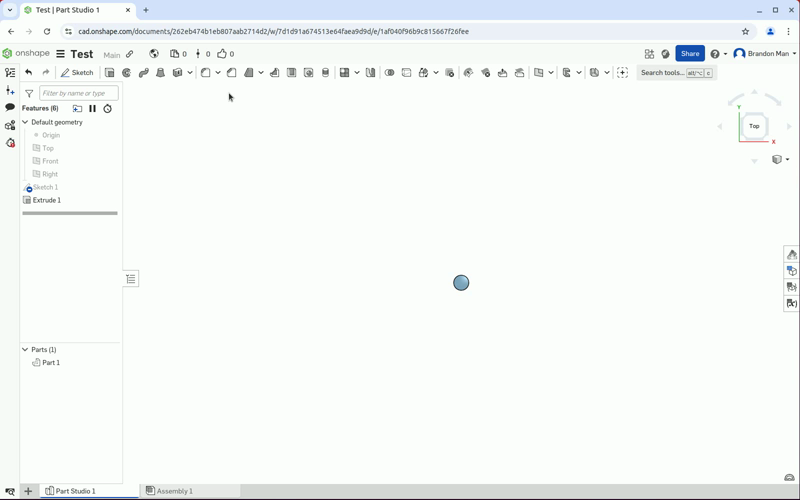
mouse_move(541, 75)
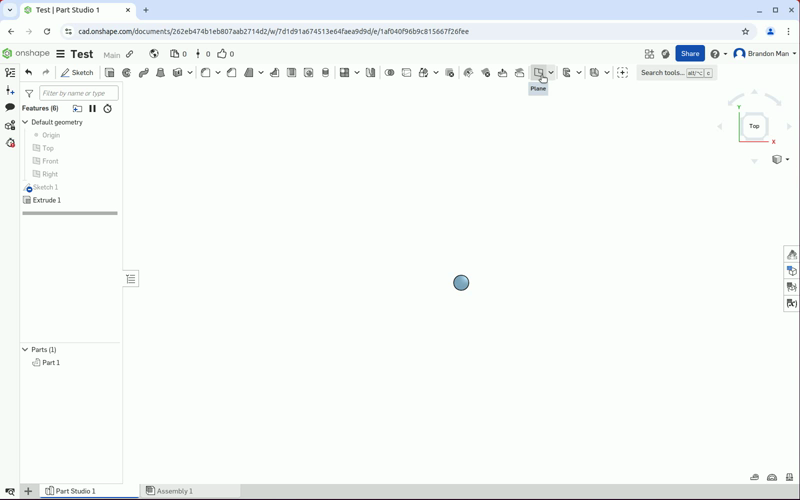
click(541, 75)
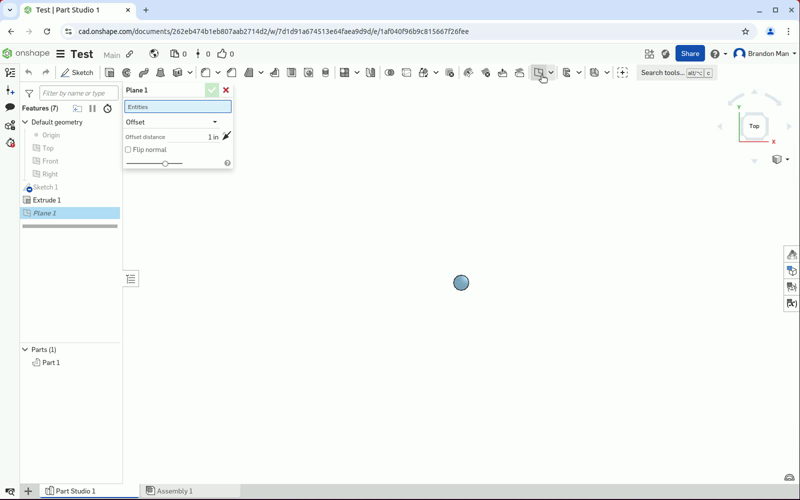
mouse_move(73, 150)
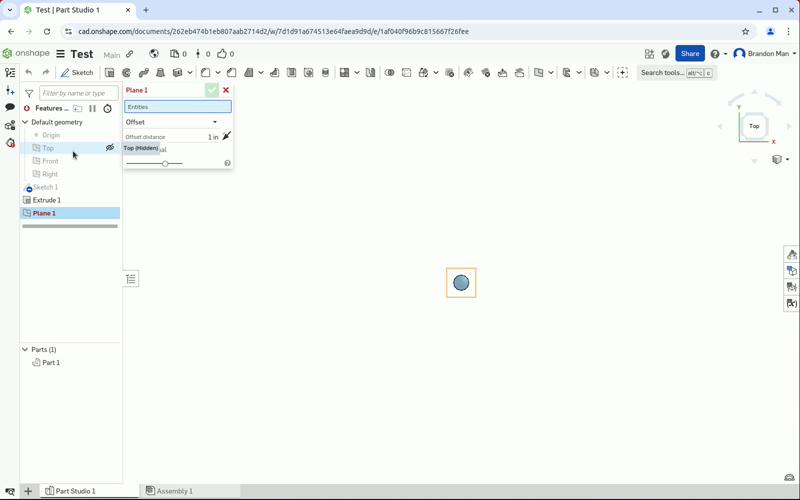
click(73, 150)
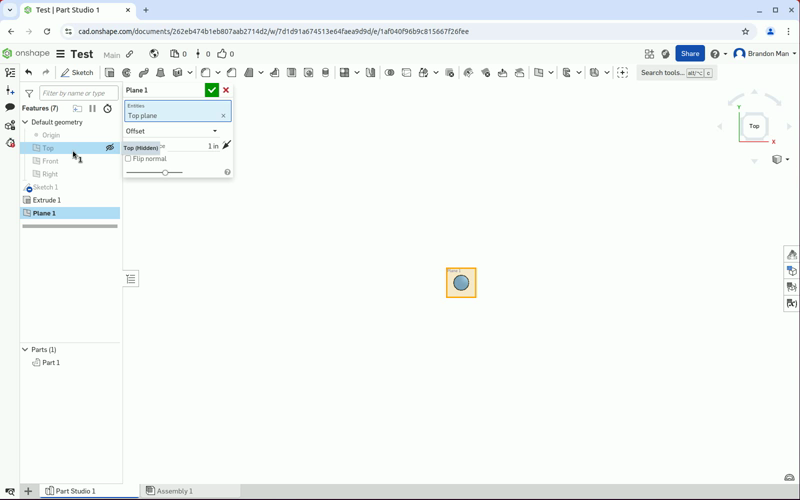
key(tab, 2)
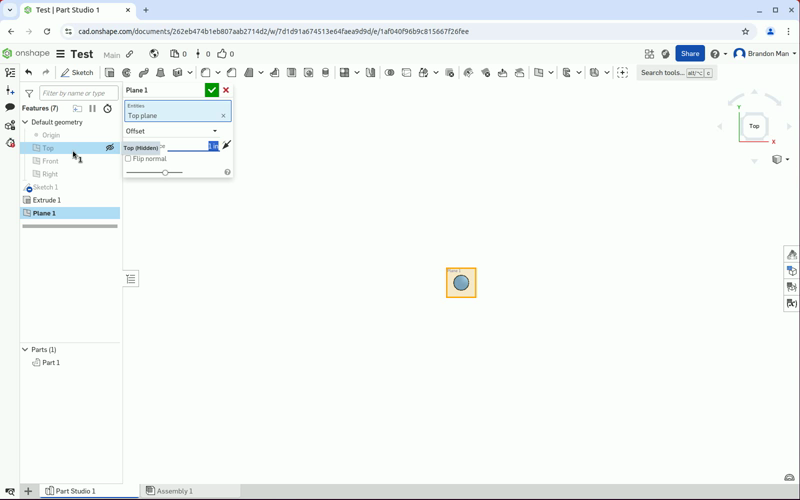
text(23.108)
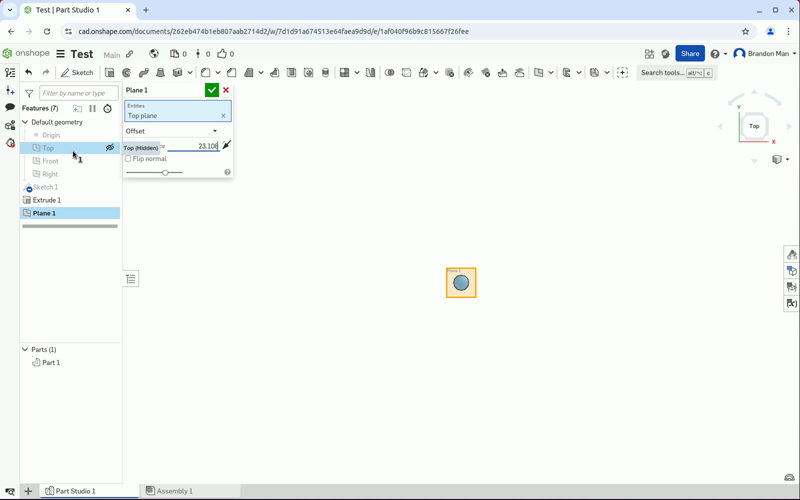
key(enter, 2)
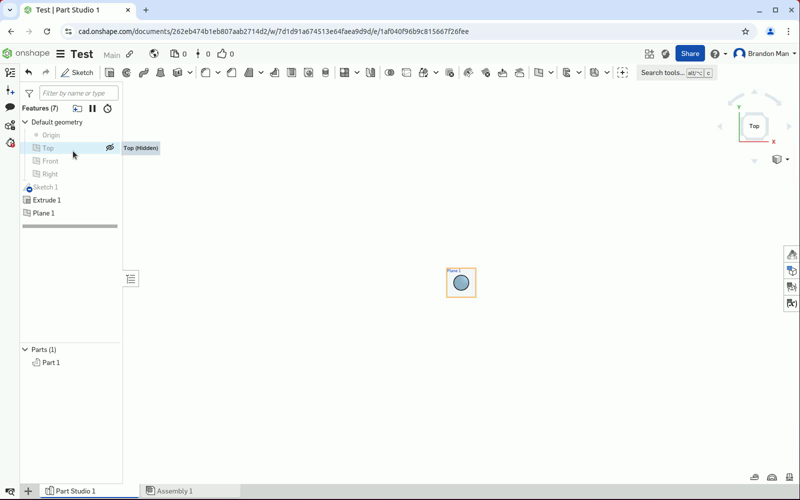
key(shift+s)
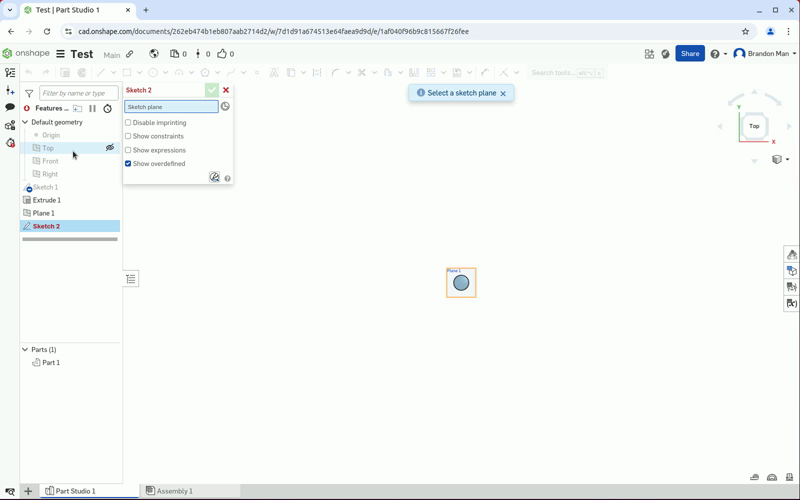
mouse_move(73, 215)
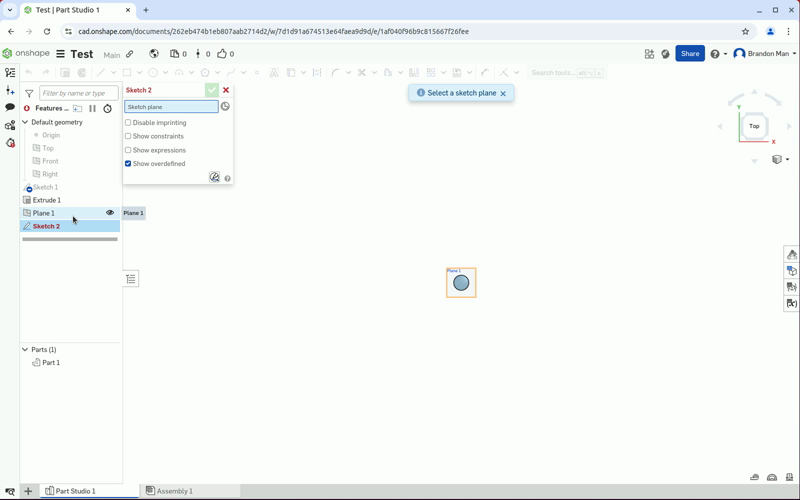
click(73, 215)
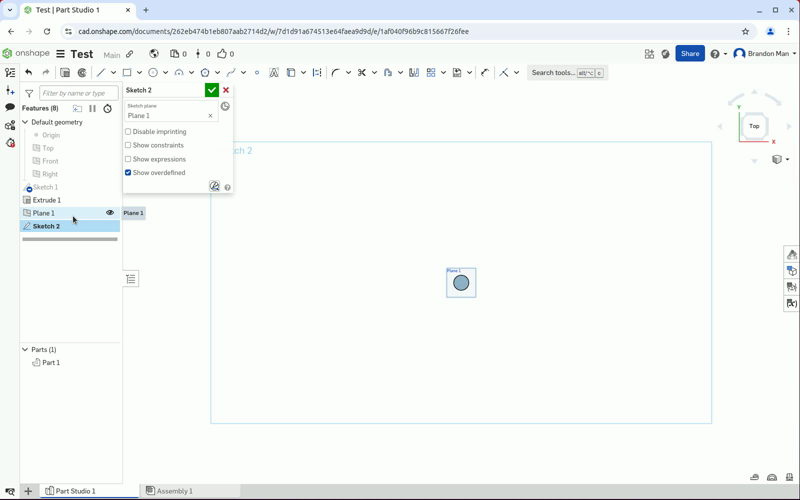
mouse_move(73, 352)
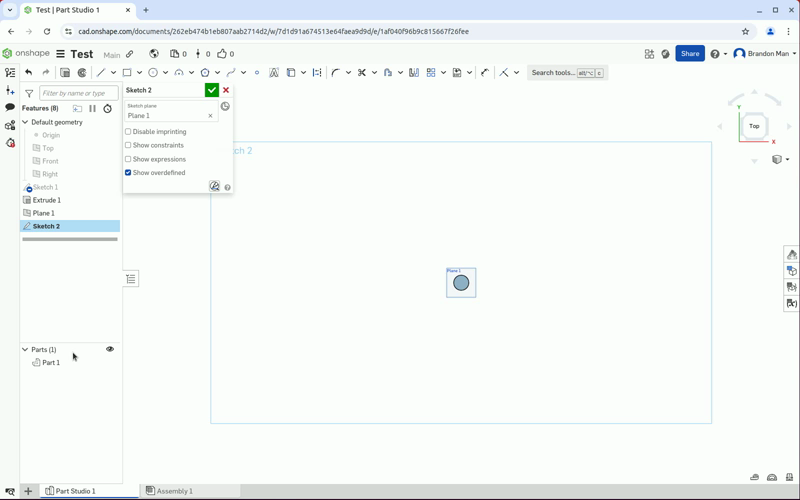
key(y)
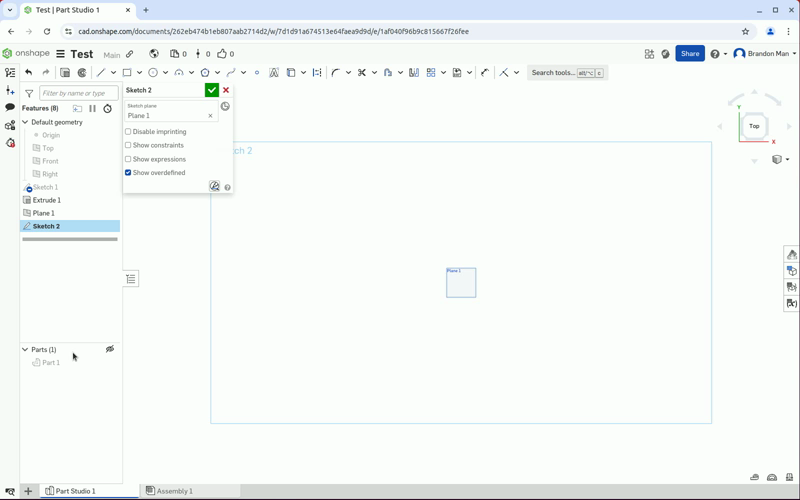
key(c)
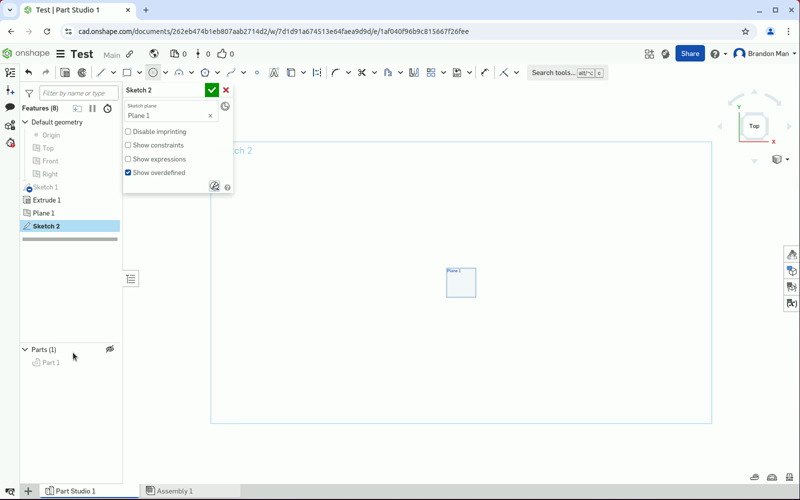
key_down(shift)
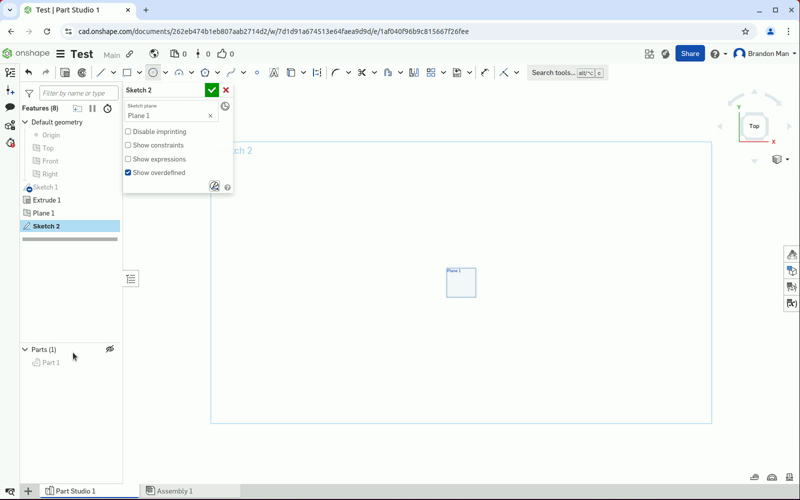
mouse_move(460, 282)
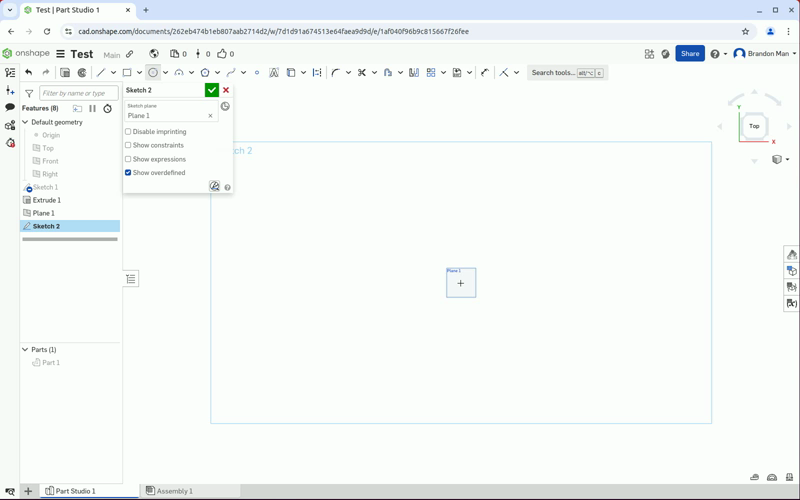
click(460, 282)
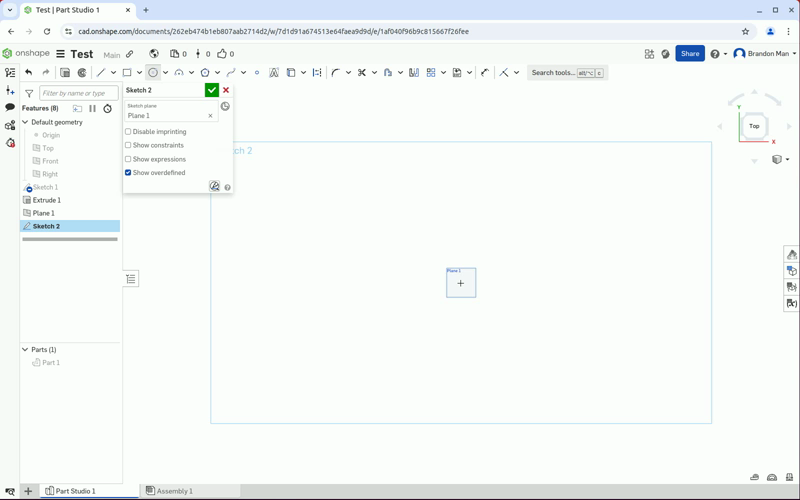
key_up(shift)
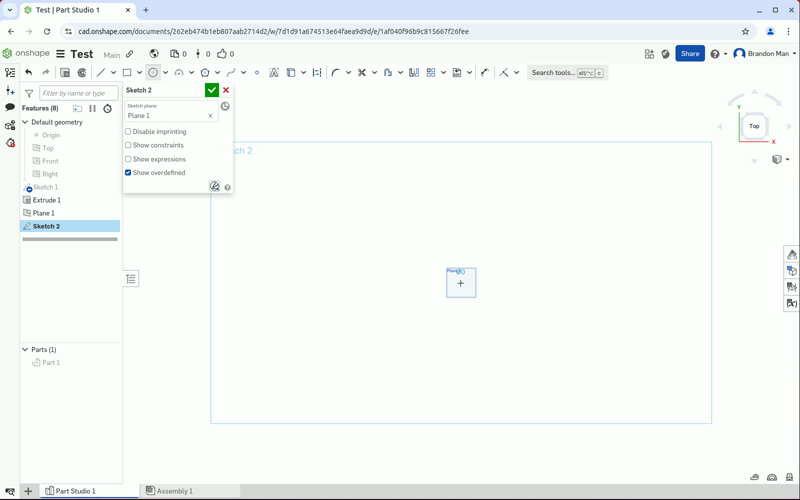
mouse_move(461, 282)
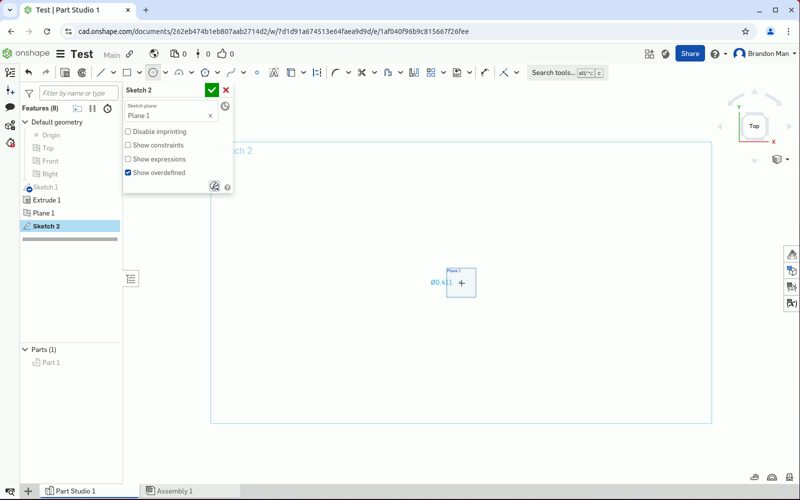
scroll(6)
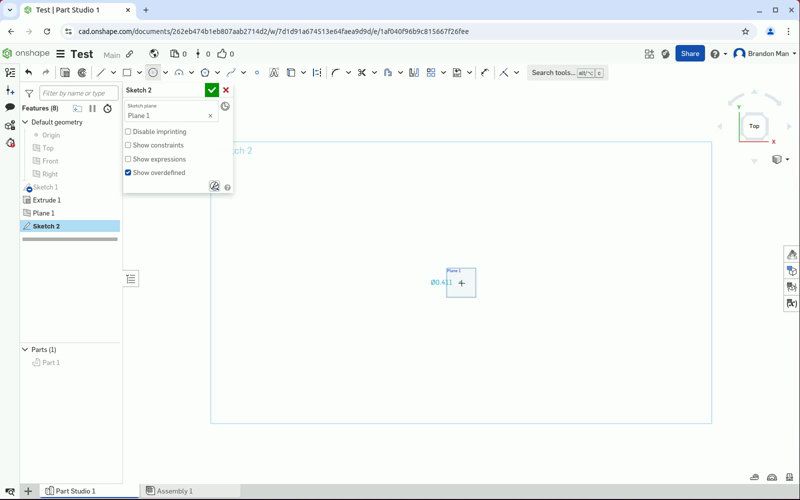
scroll(6)
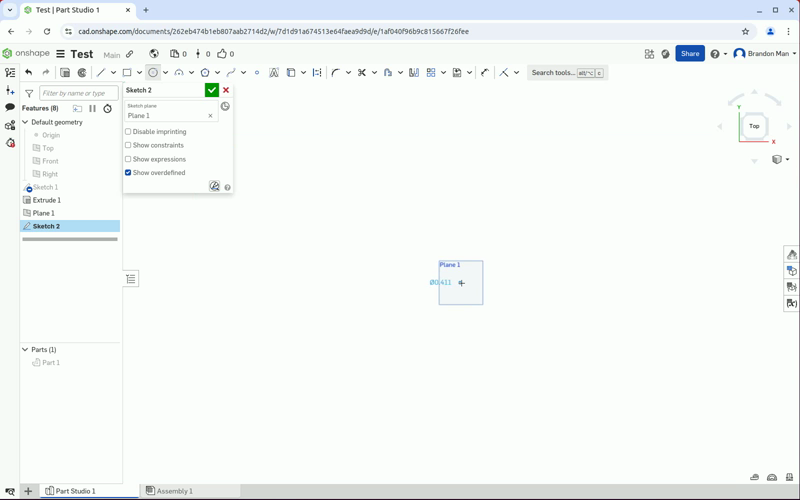
scroll(6)
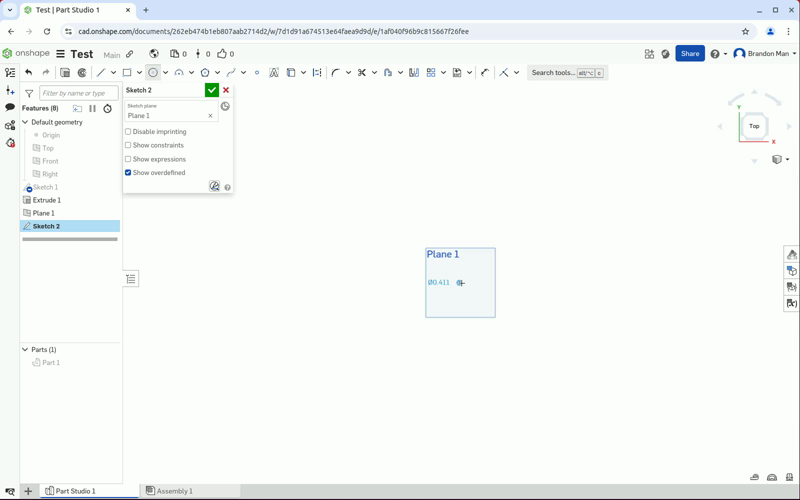
scroll(6)
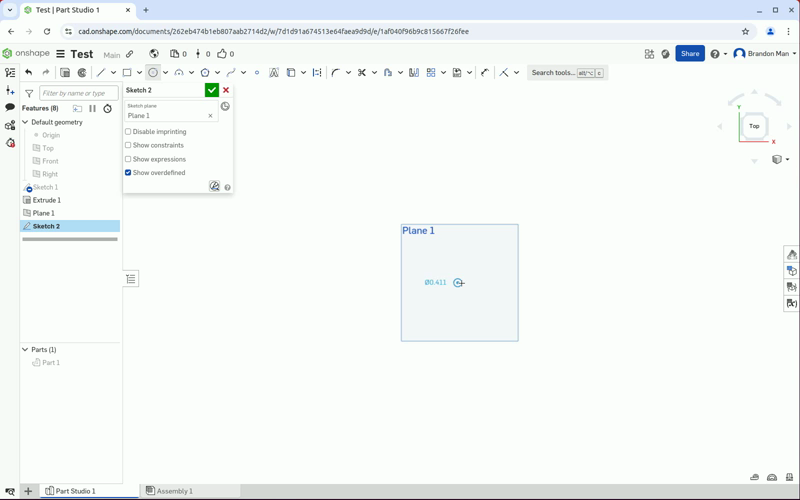
scroll(6)
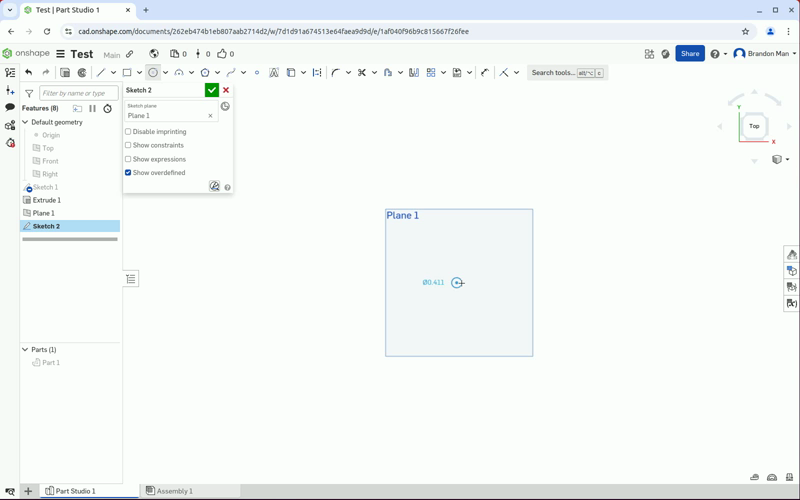
scroll(6)
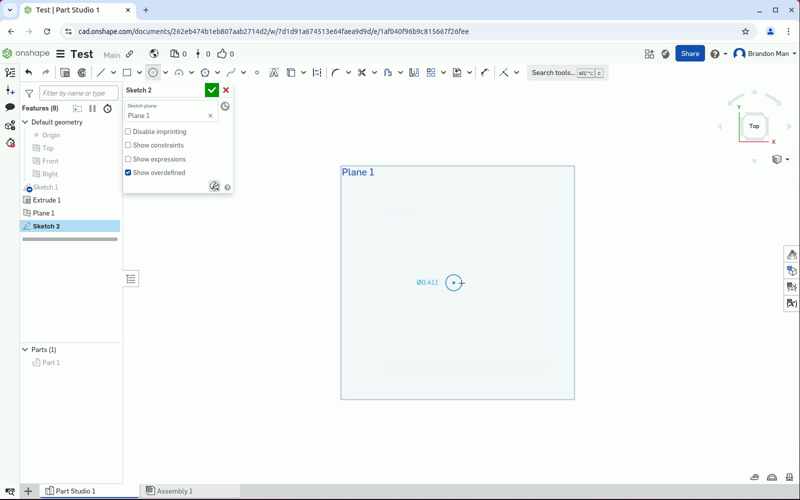
scroll(6)
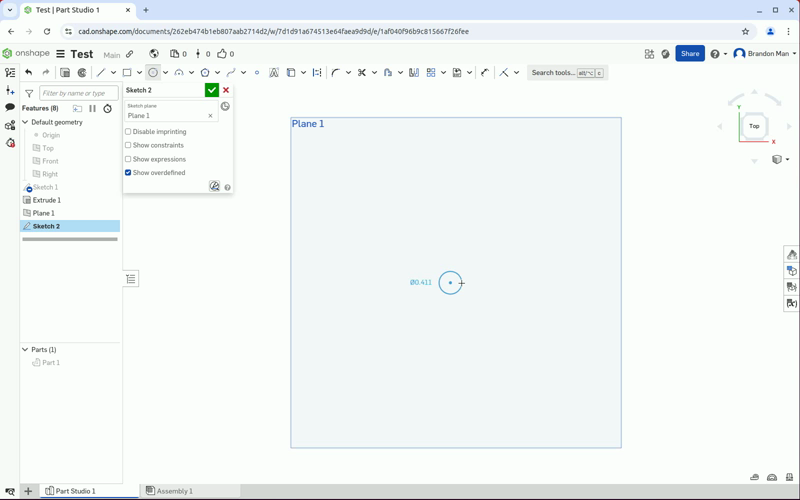
click(461, 282)
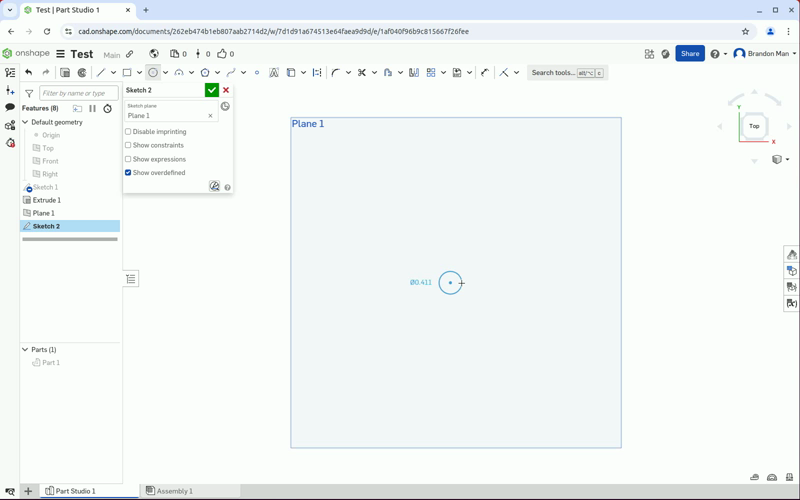
scroll(-6)
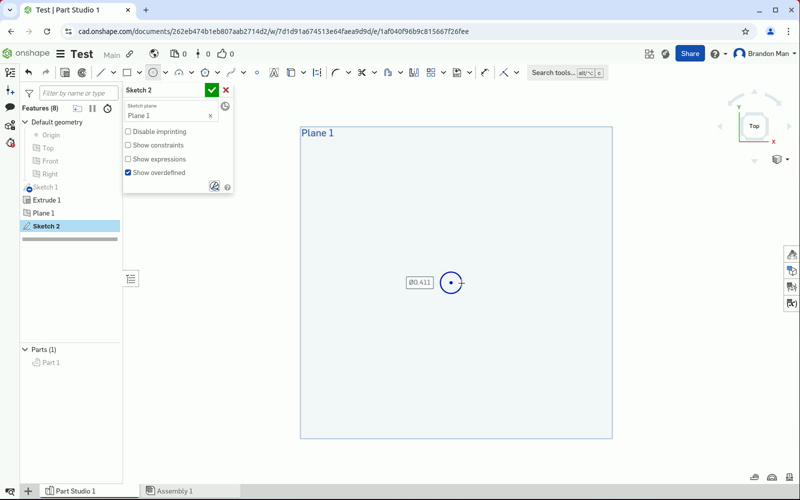
scroll(-6)
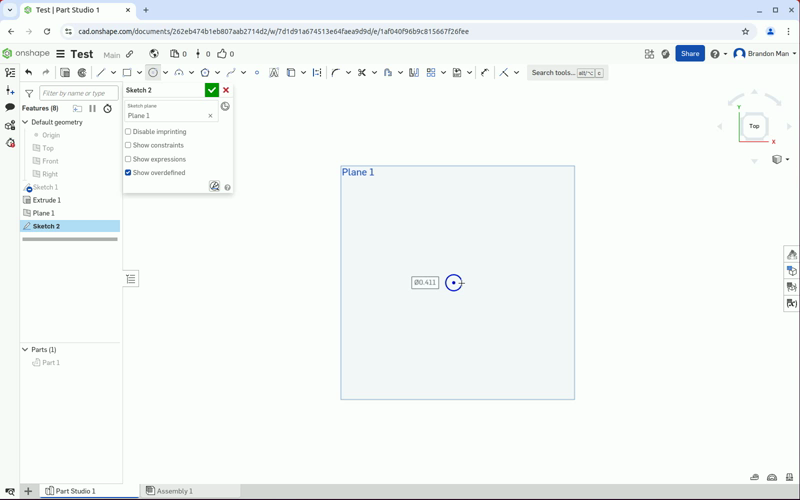
scroll(-6)
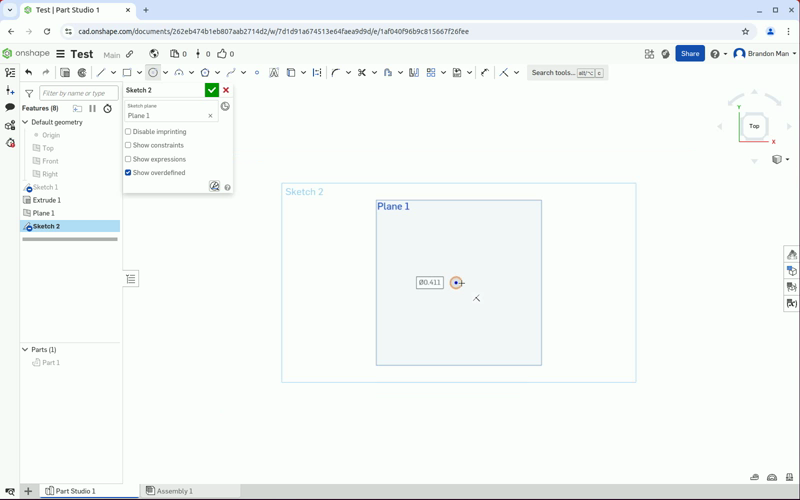
scroll(-6)
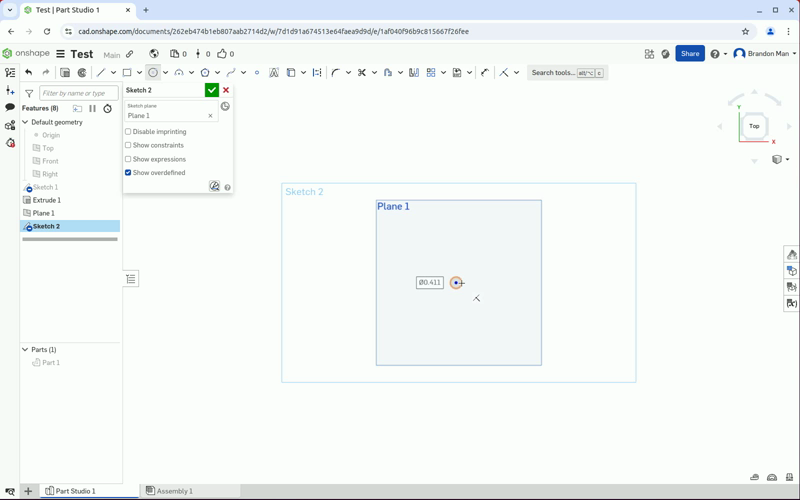
scroll(-6)
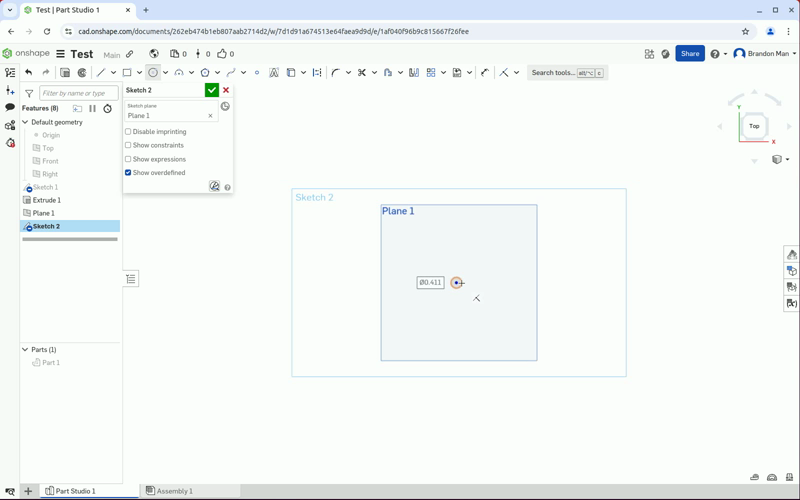
scroll(-6)
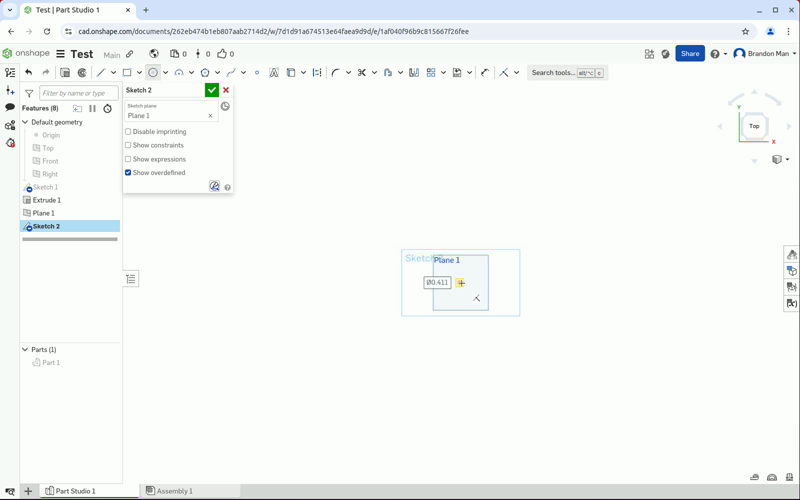
scroll(-6)
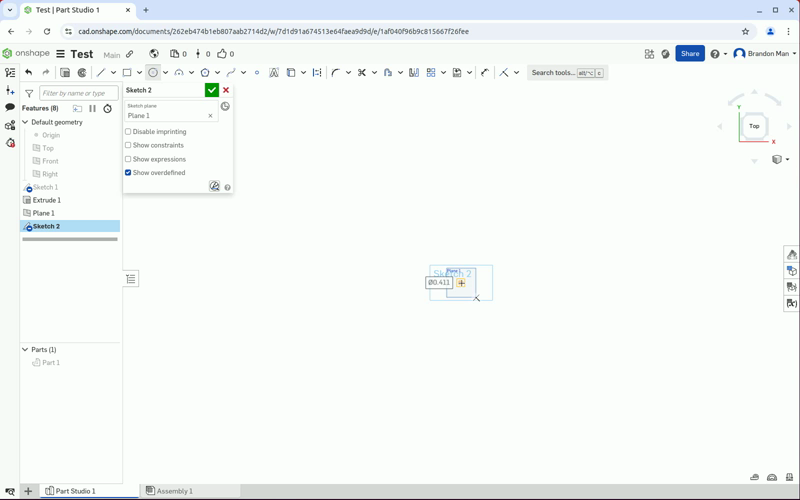
key(esc)
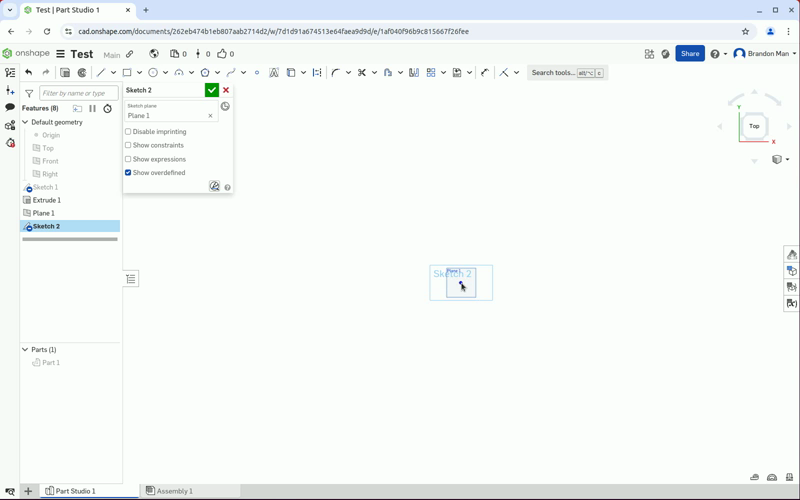
mouse_move(460, 283)
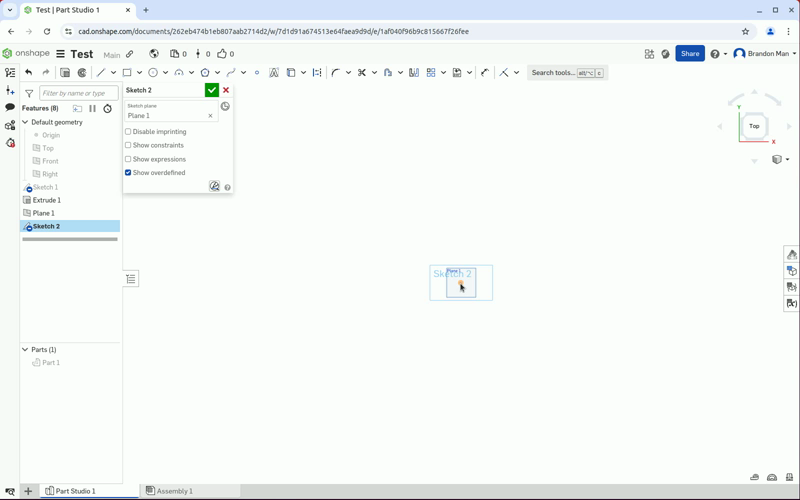
scroll(6)
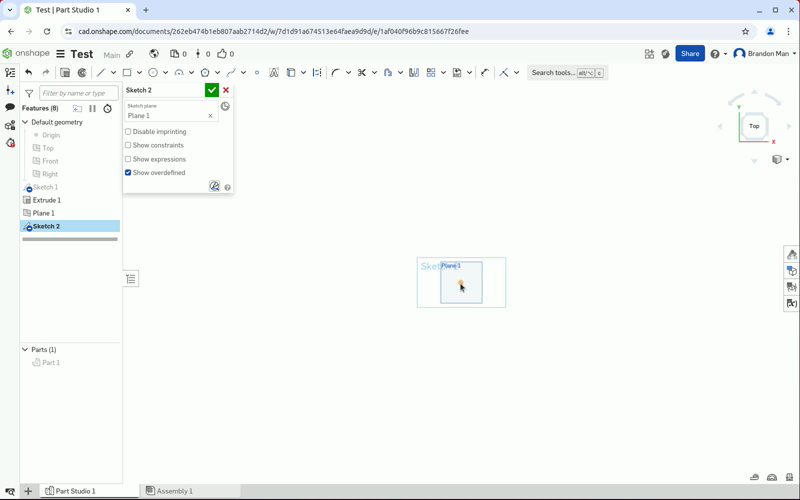
scroll(6)
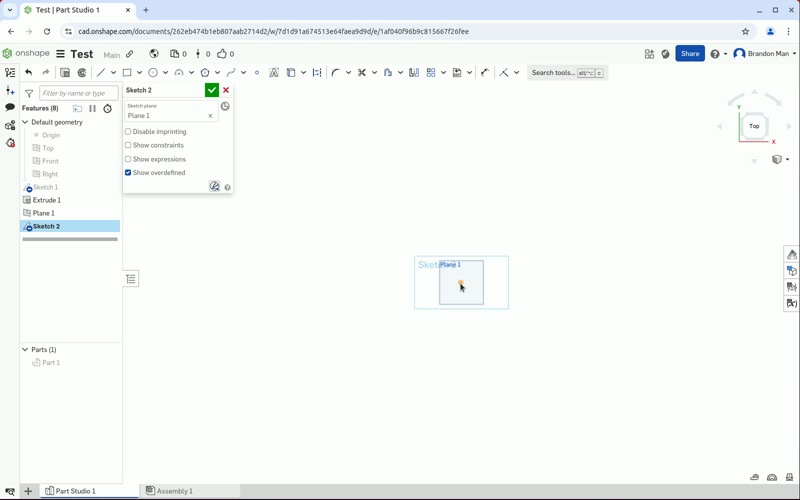
scroll(6)
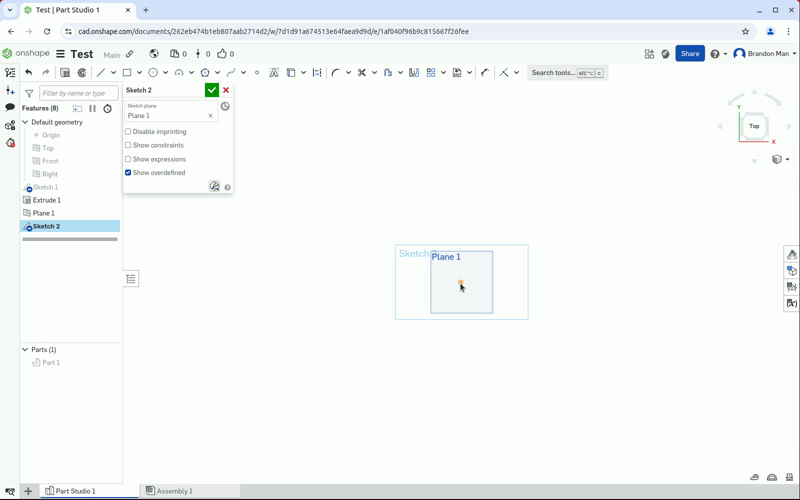
scroll(6)
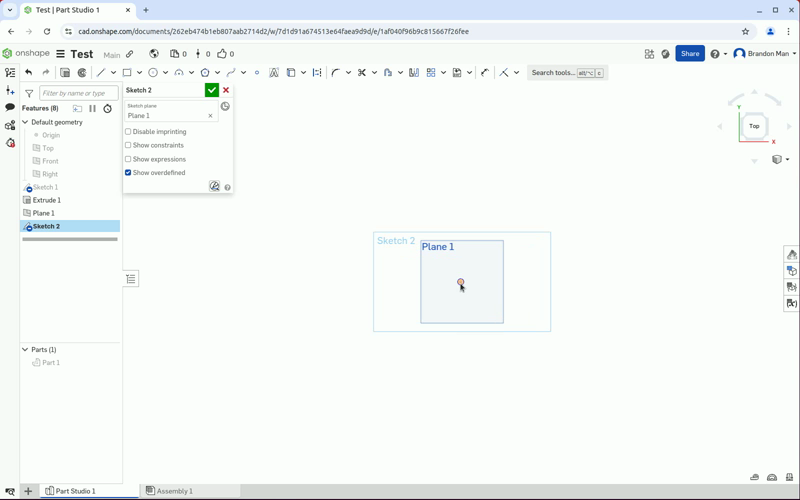
scroll(6)
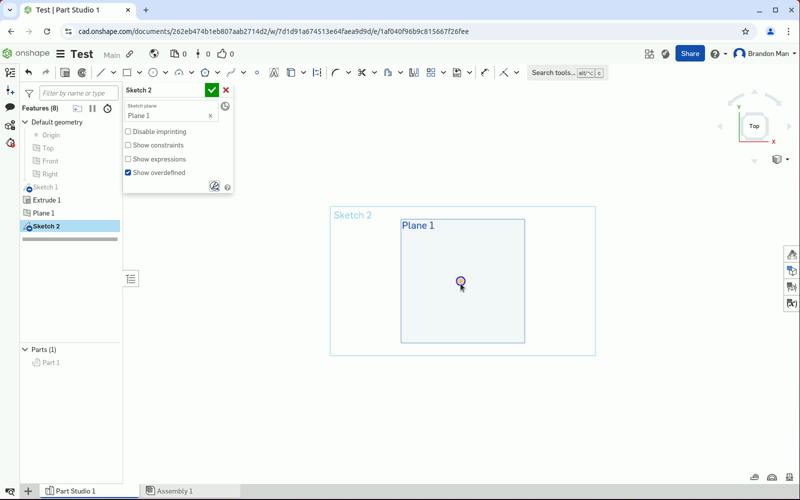
scroll(6)
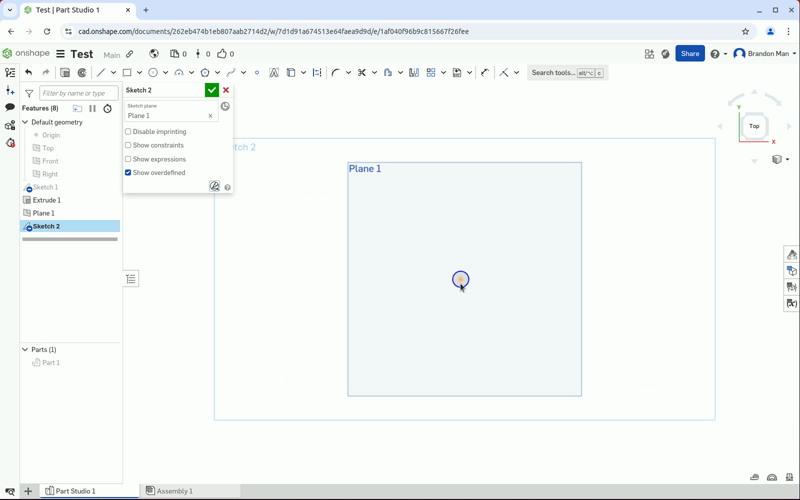
scroll(6)
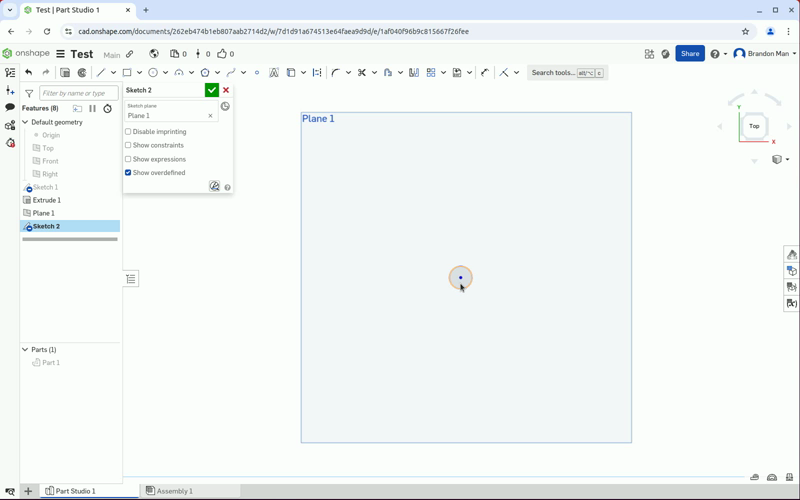
click(460, 283)
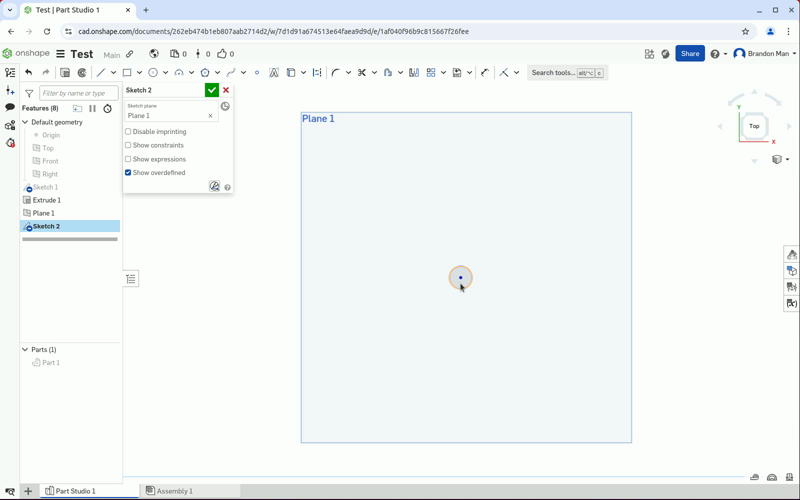
scroll(-6)
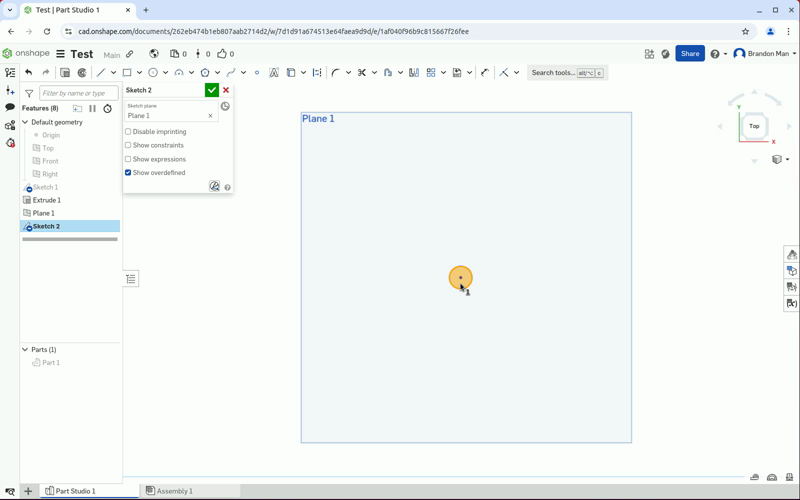
scroll(-6)
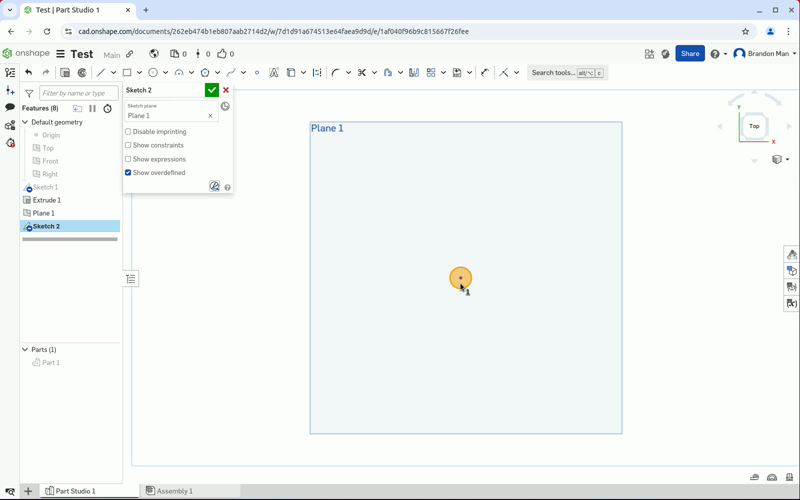
scroll(-6)
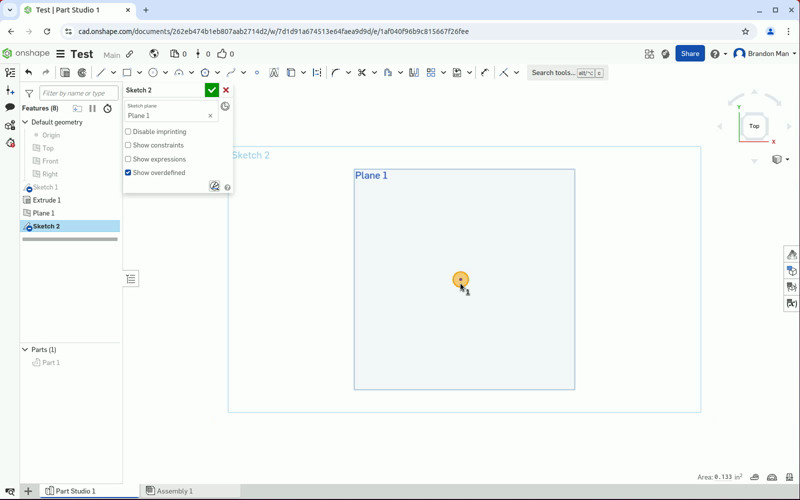
scroll(-6)
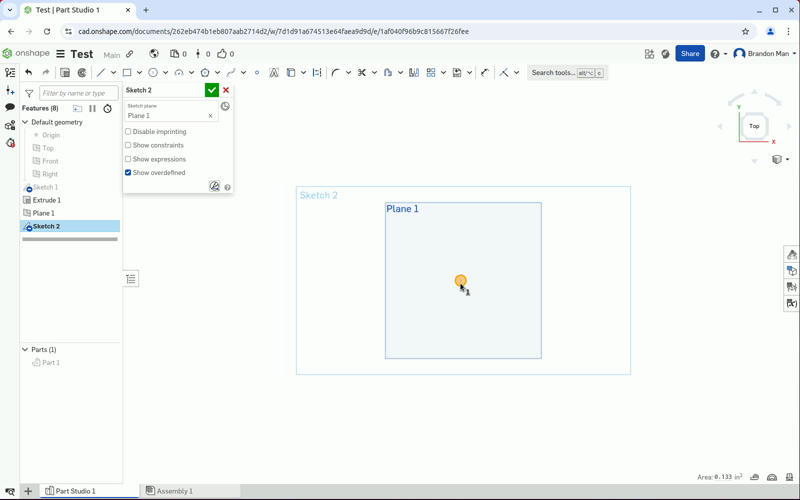
scroll(-6)
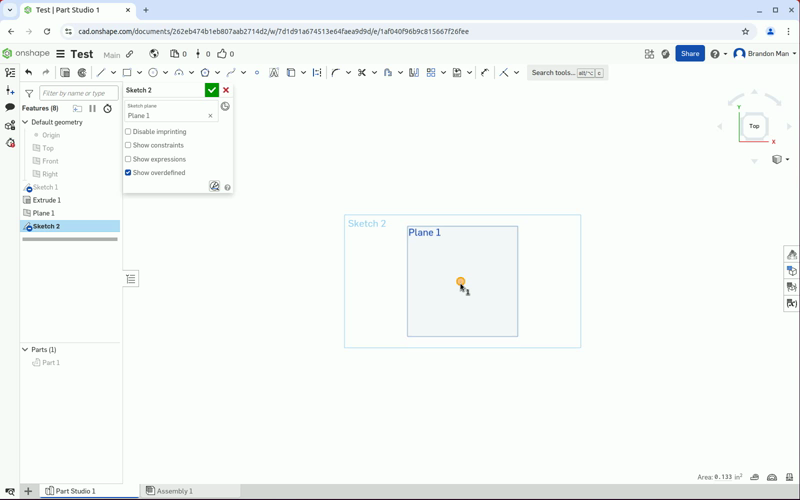
scroll(-6)
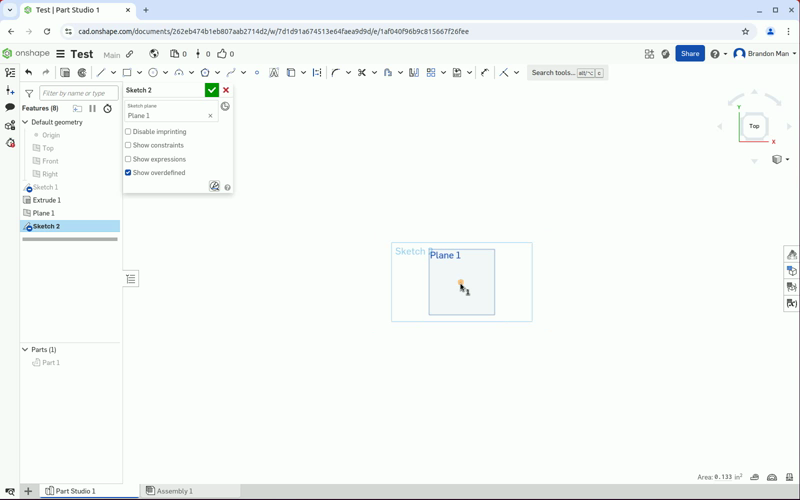
scroll(-6)
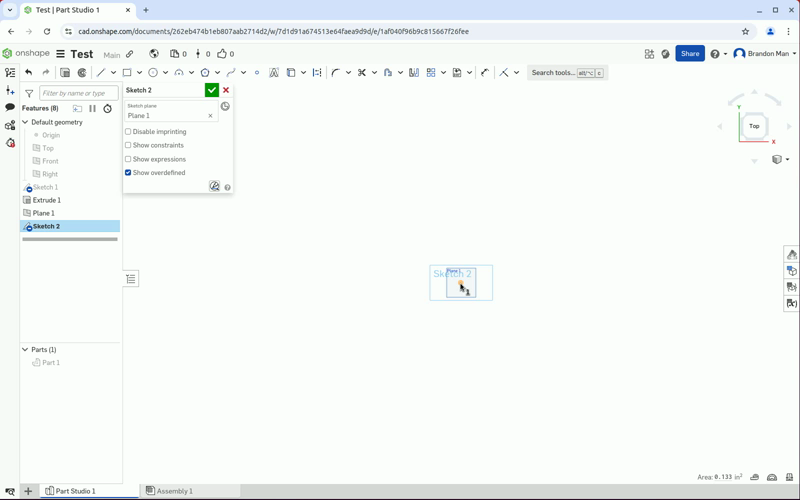
mouse_move(73, 352)
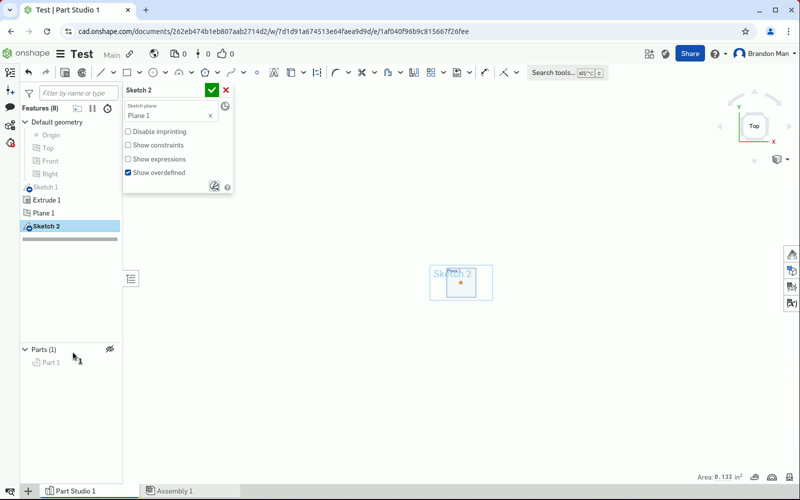
key(shift+y)
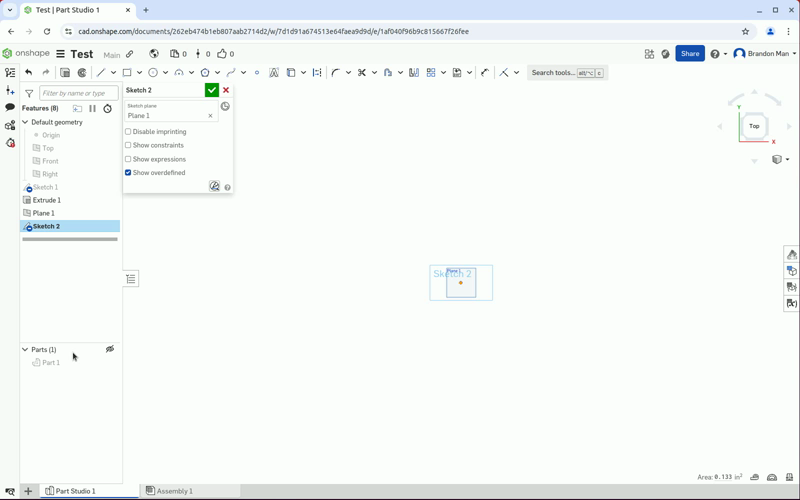
key(shift+e)
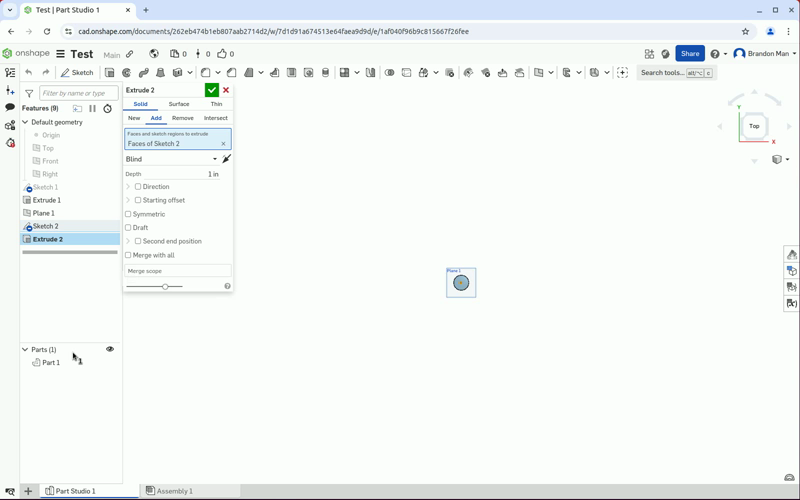
mouse_move(143, 106)
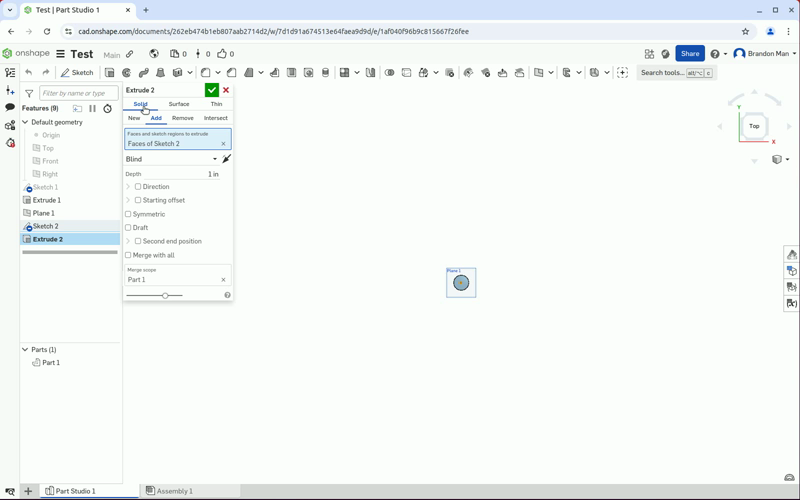
click(143, 106)
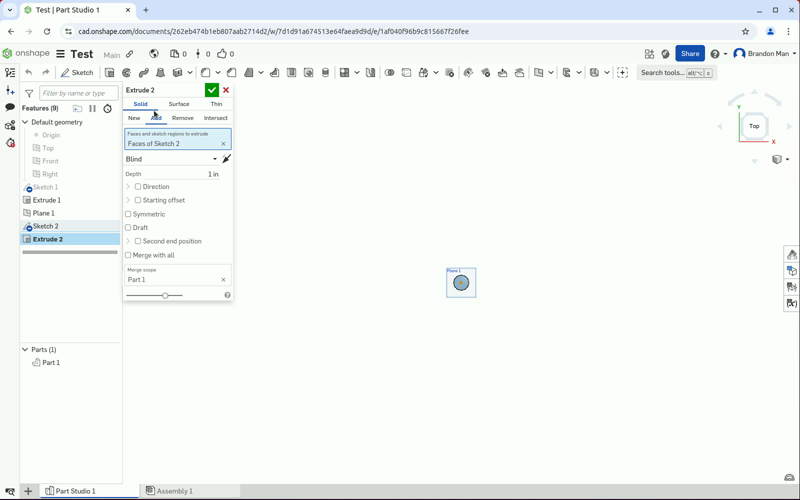
mouse_move(186, 120)
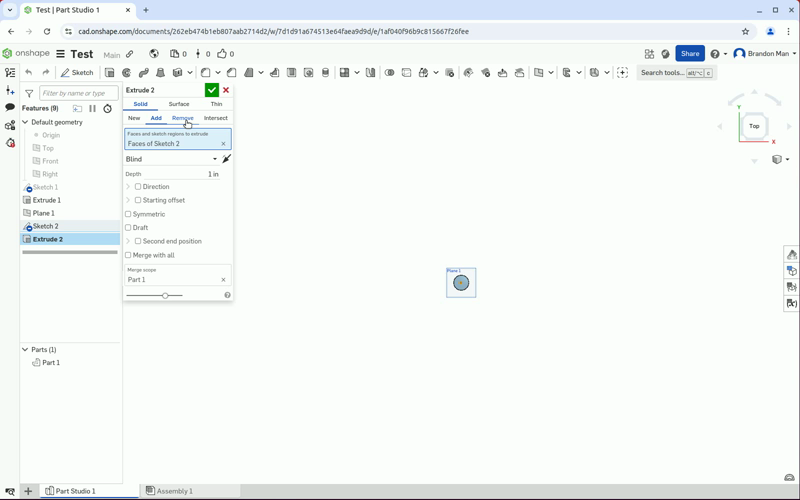
click(186, 120)
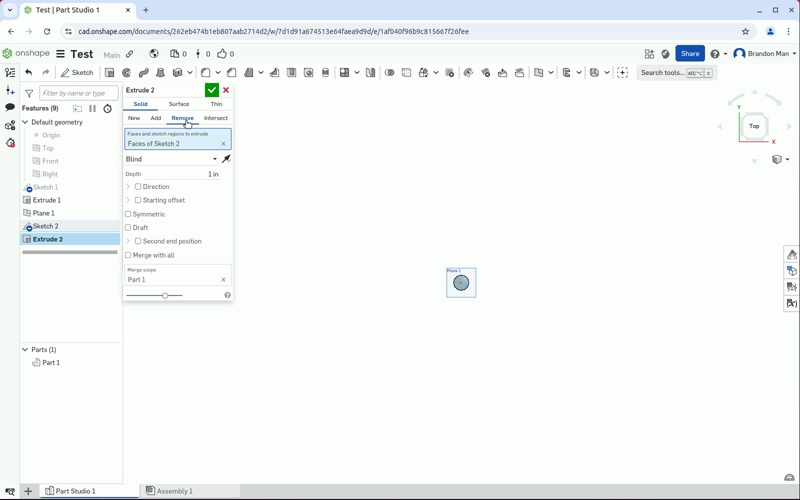
key(tab, 4)
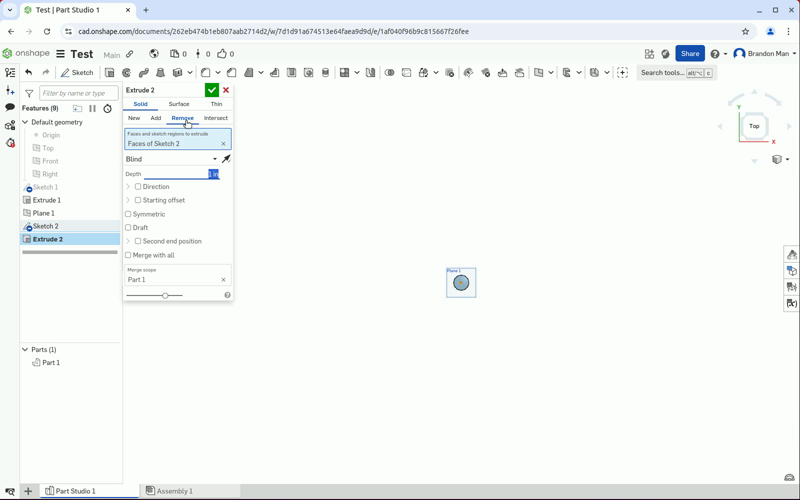
text(3.851)
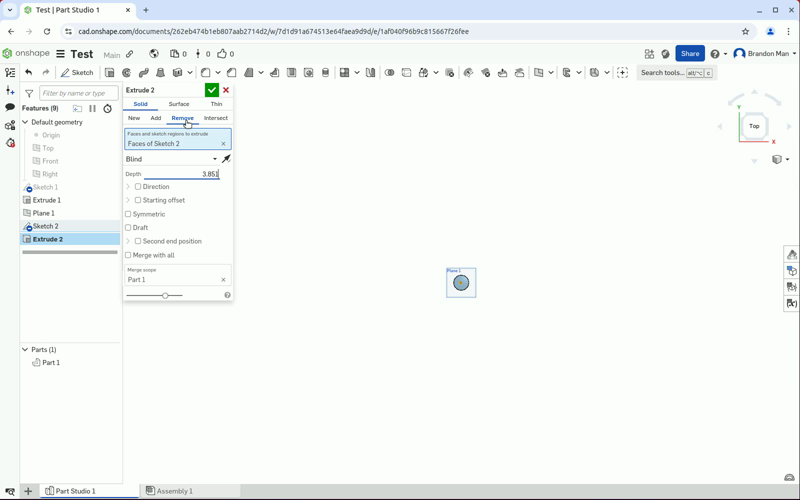
key(tab, 6)
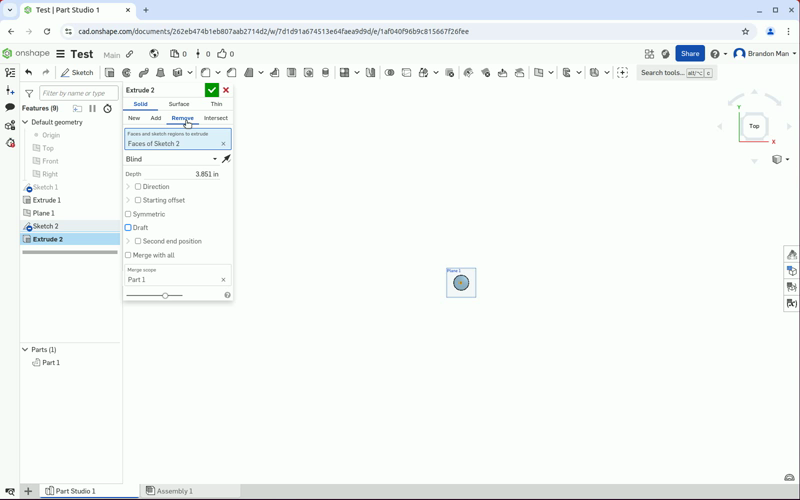
key(space)
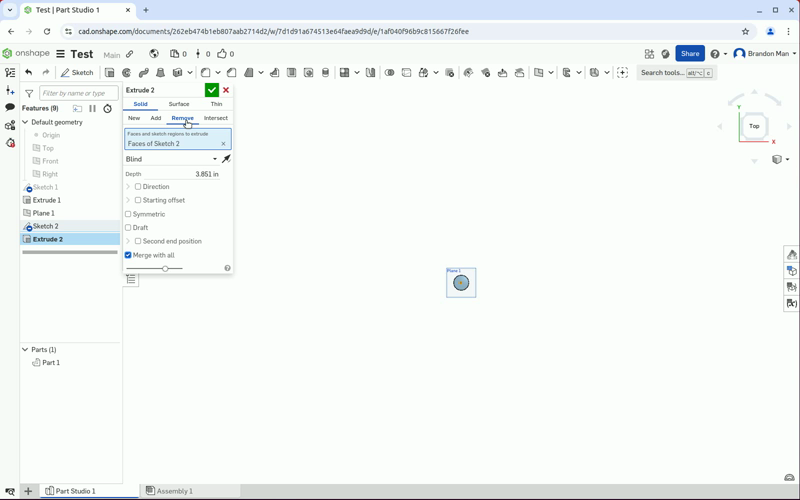
key(enter)
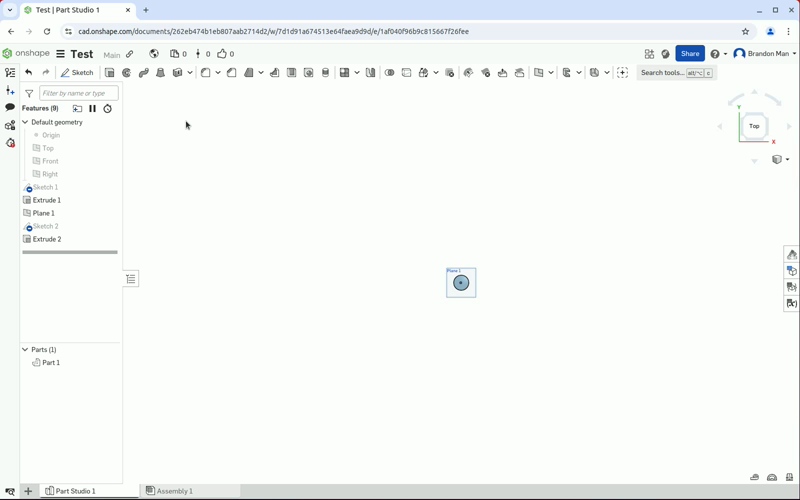
key(shift+h)
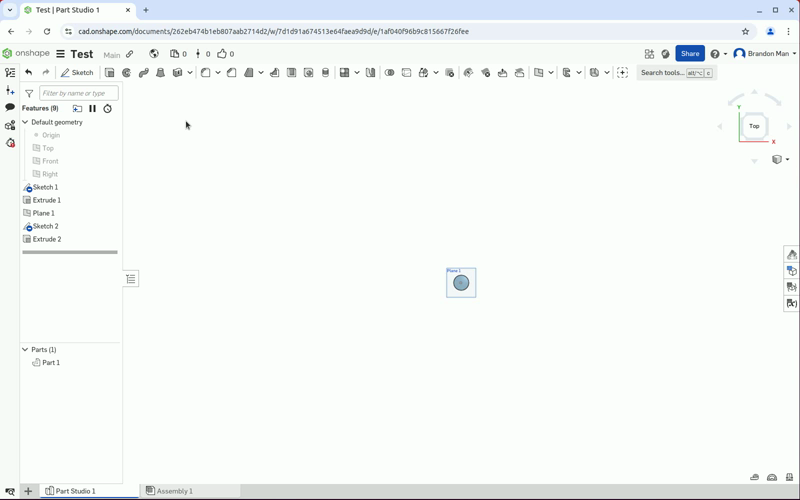
key(shift+h)
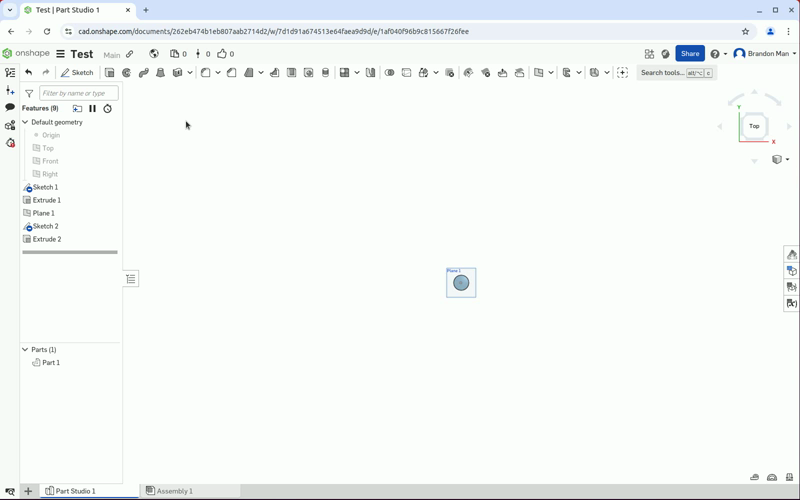
key(shift+7)
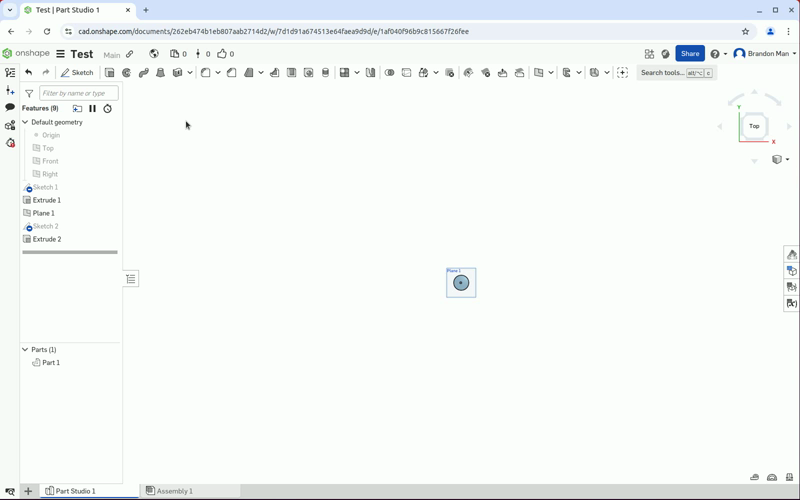
key(up, 3)
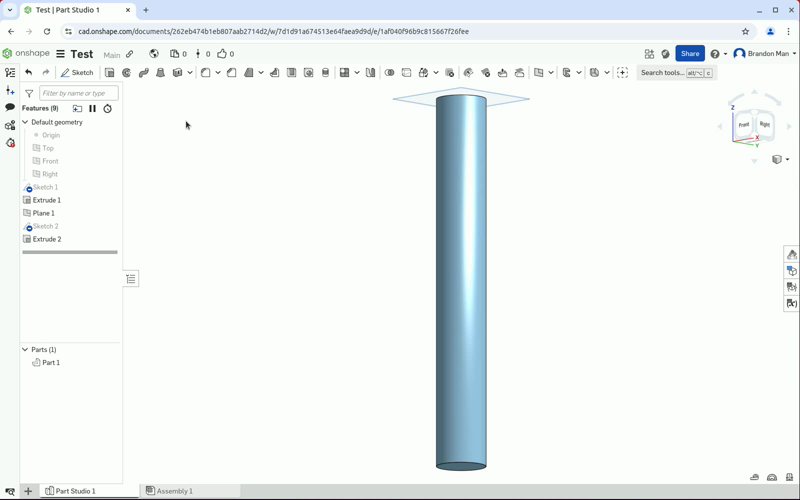
key(left, 3)
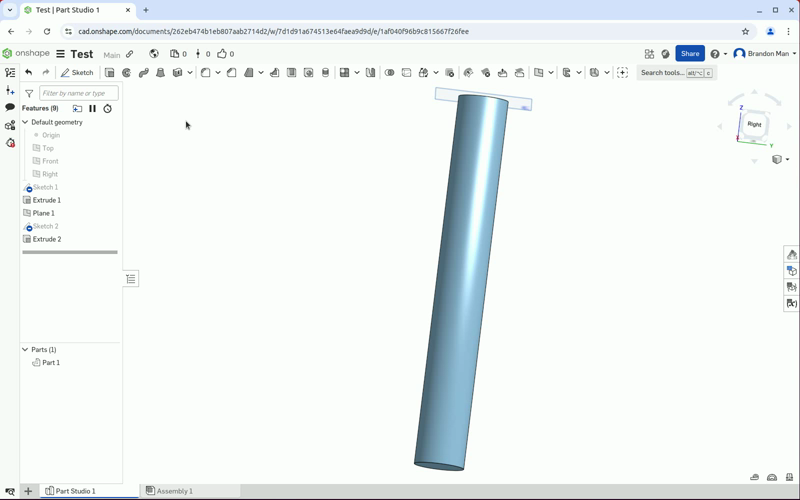
key(right, 3)
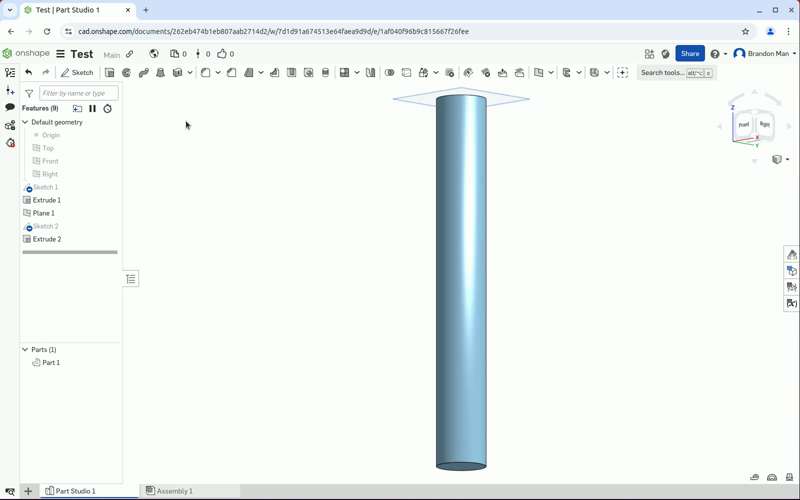
key(down, 3)
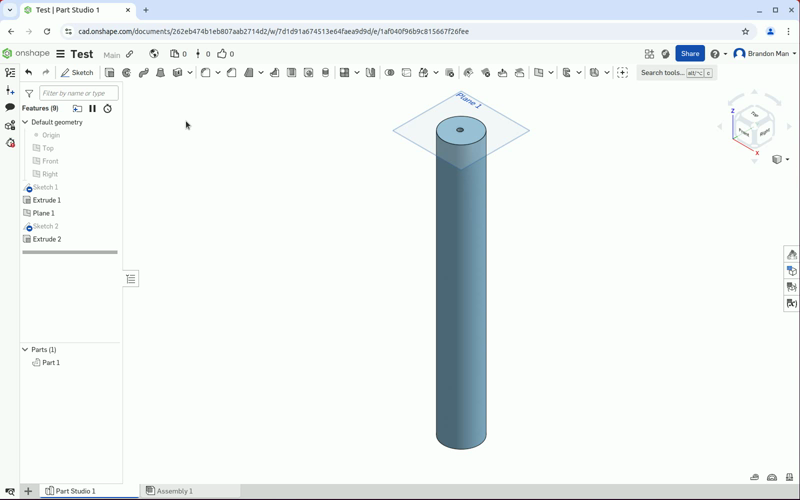
mouse_move(73, 189)
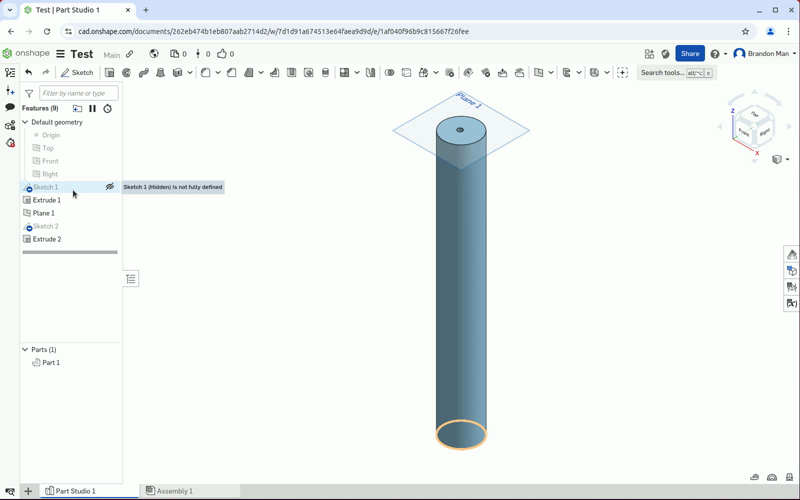
click(73, 189)